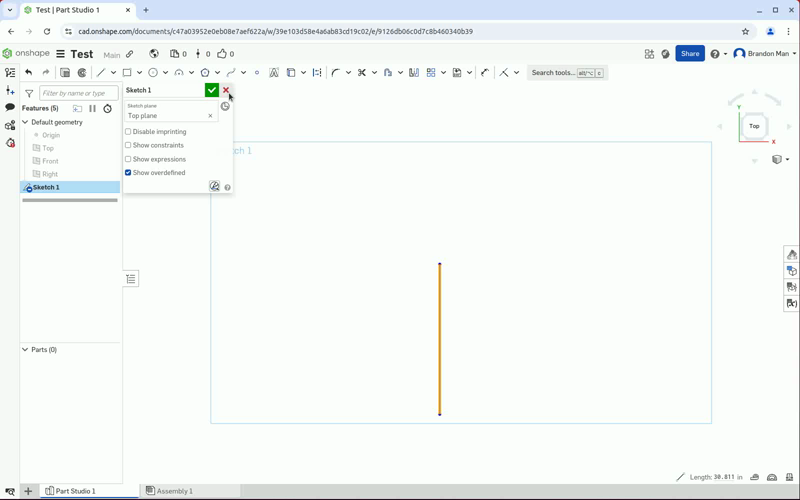
key(shift+h)
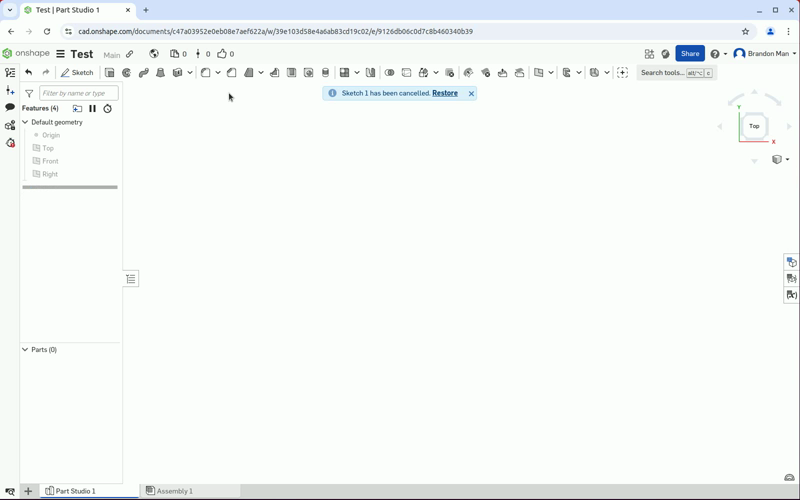
mouse_move(73, 352)
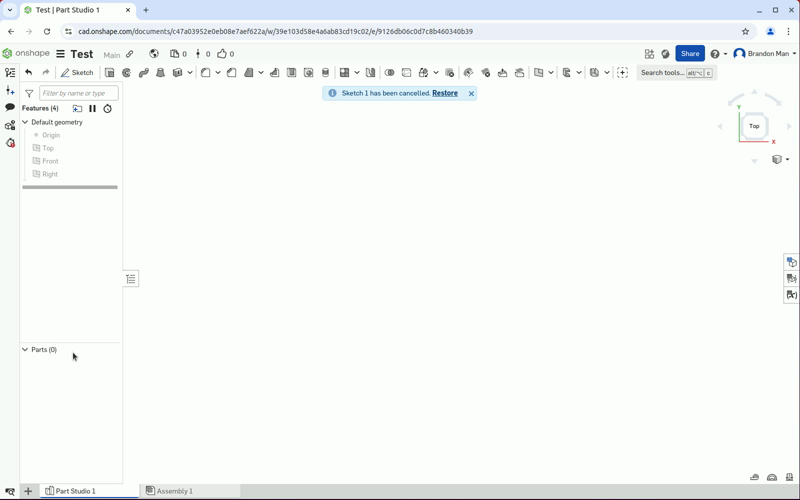
key(y)
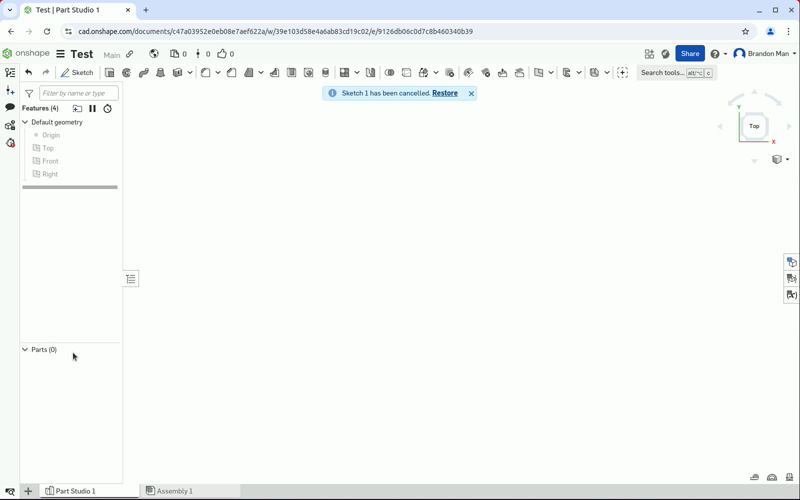
key(shift+p)
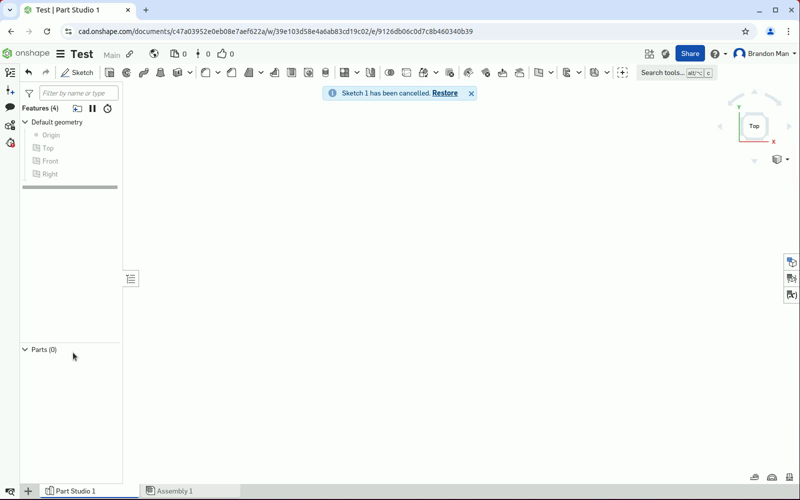
key(space)
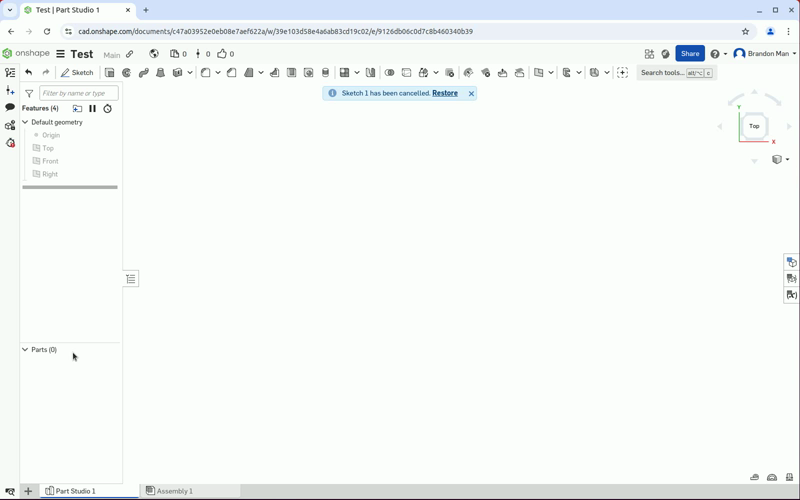
key_down(shift)
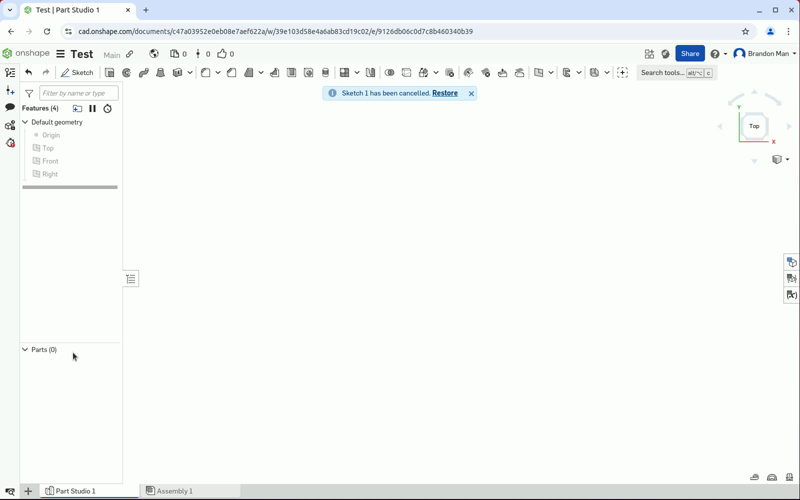
key(up)
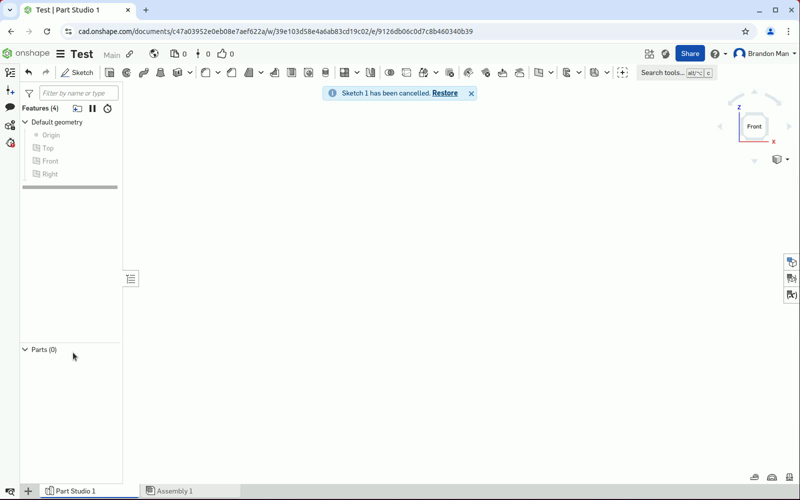
key_up(shift)
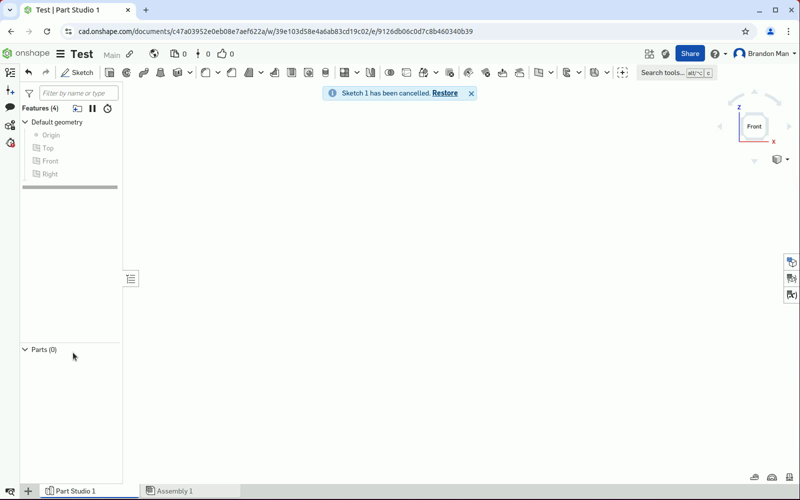
mouse_move(73, 352)
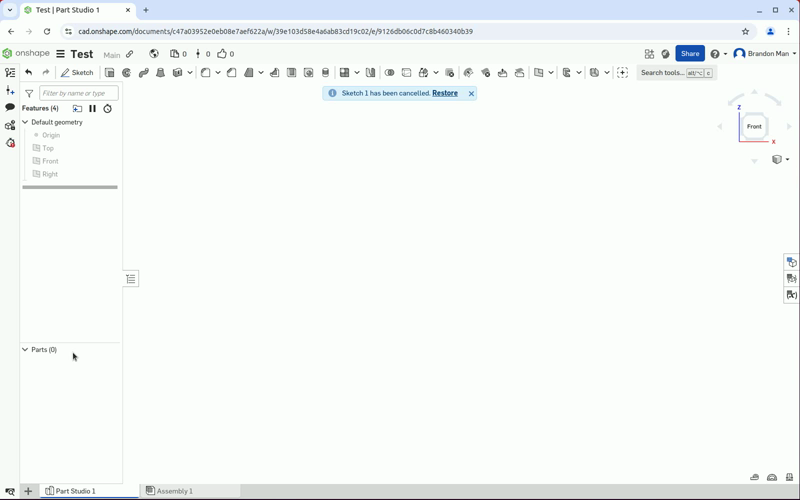
key(shift+y)
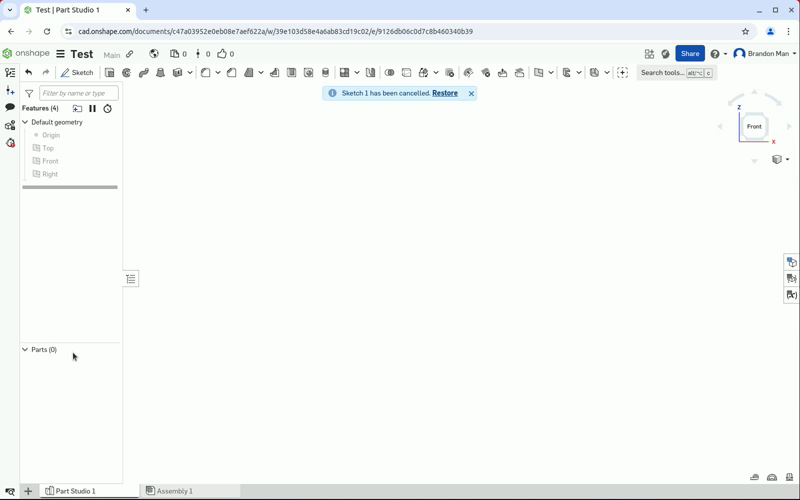
key(shift+s)
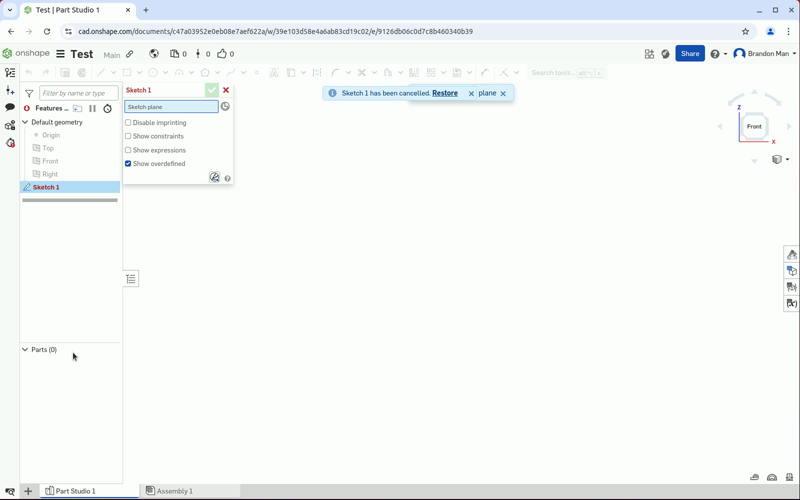
mouse_move(73, 163)
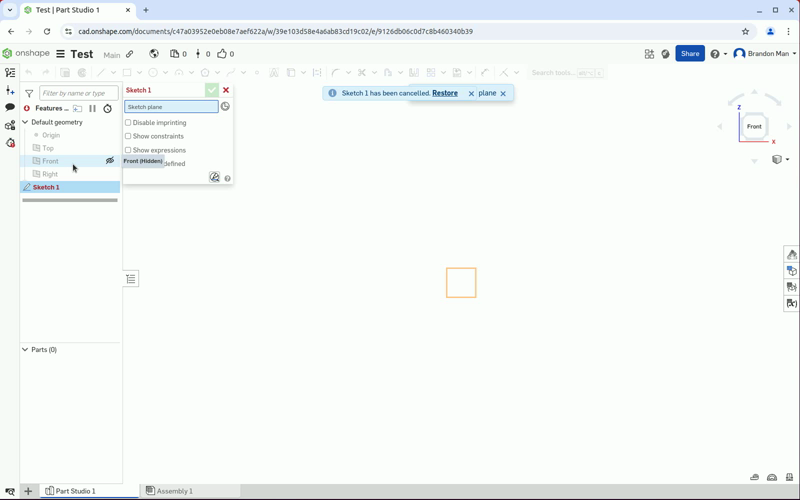
click(73, 163)
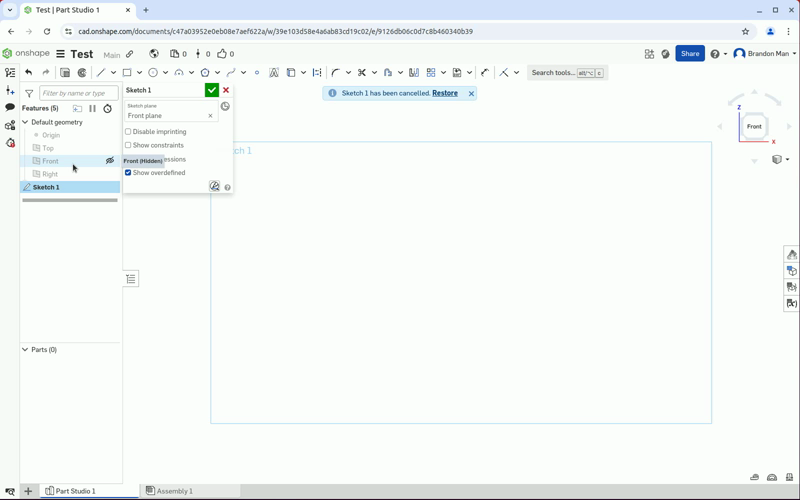
mouse_move(73, 352)
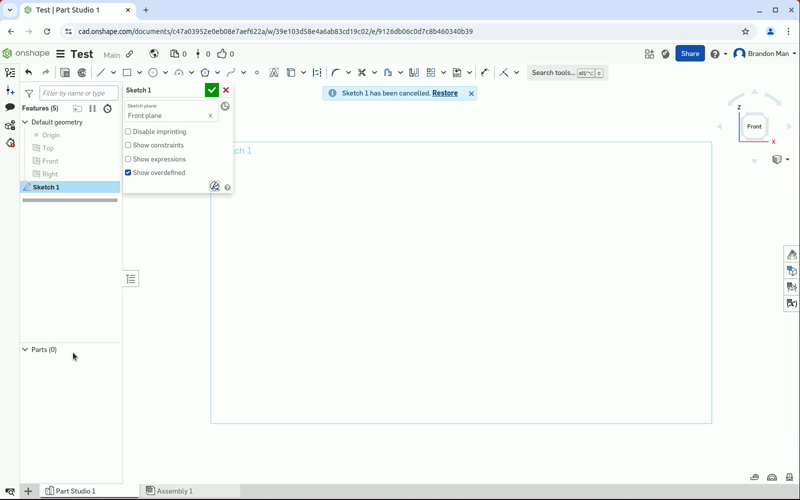
key(y)
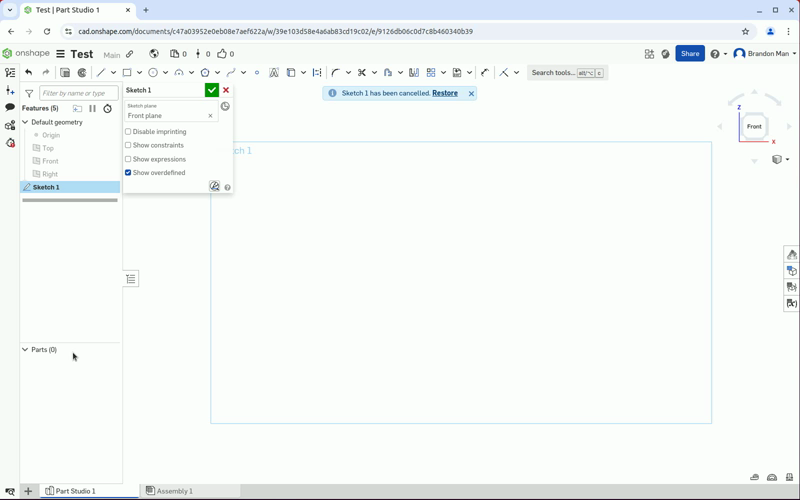
key(c)
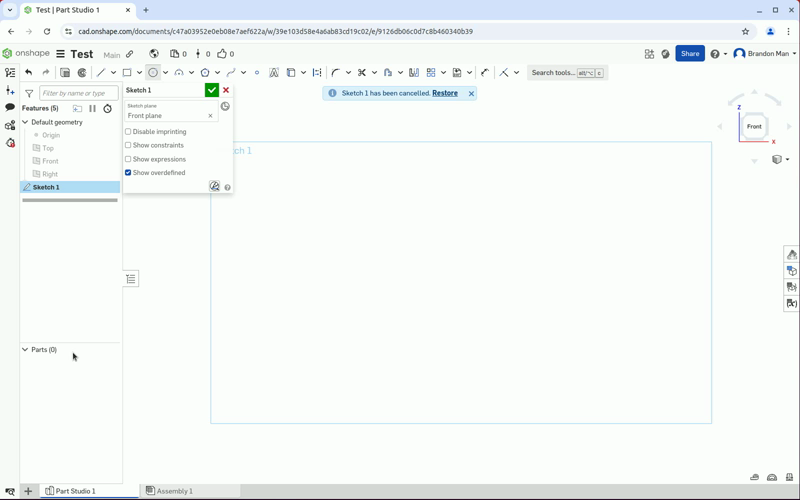
key_down(shift)
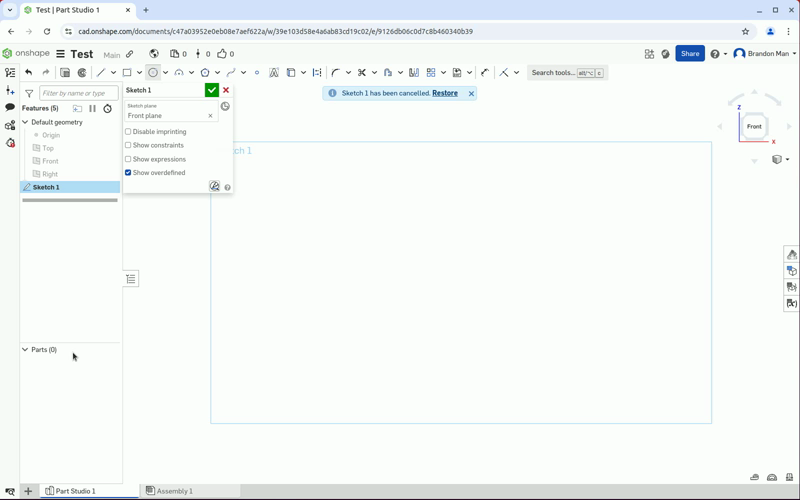
mouse_move(457, 279)
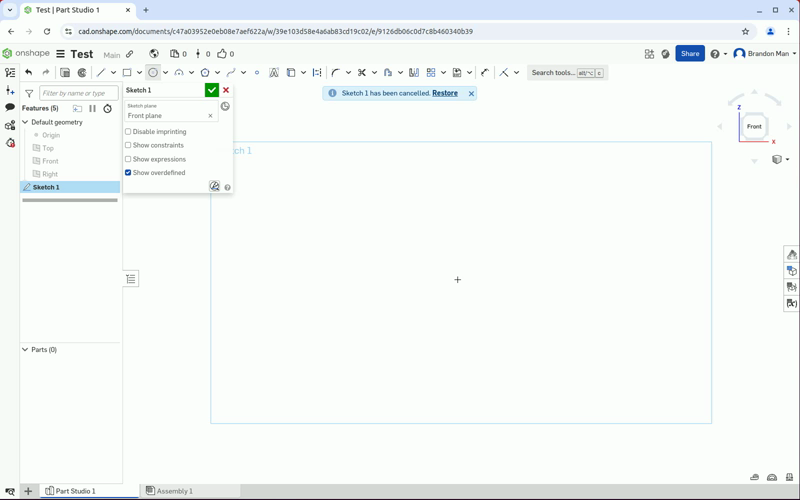
click(457, 279)
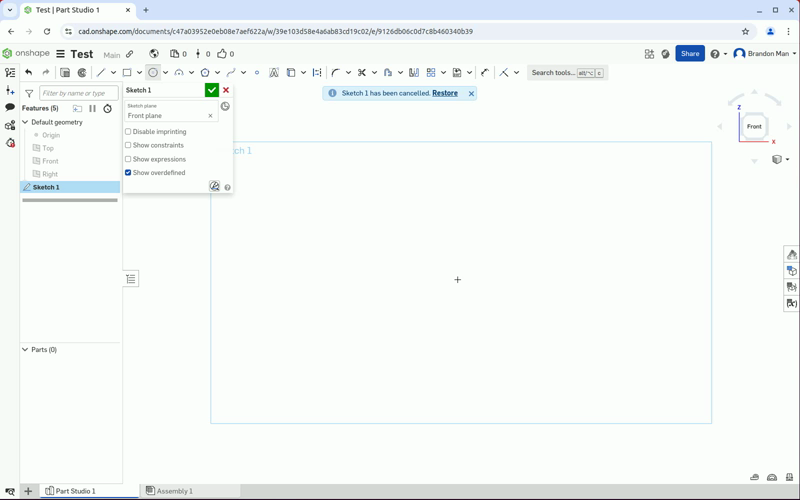
key_up(shift)
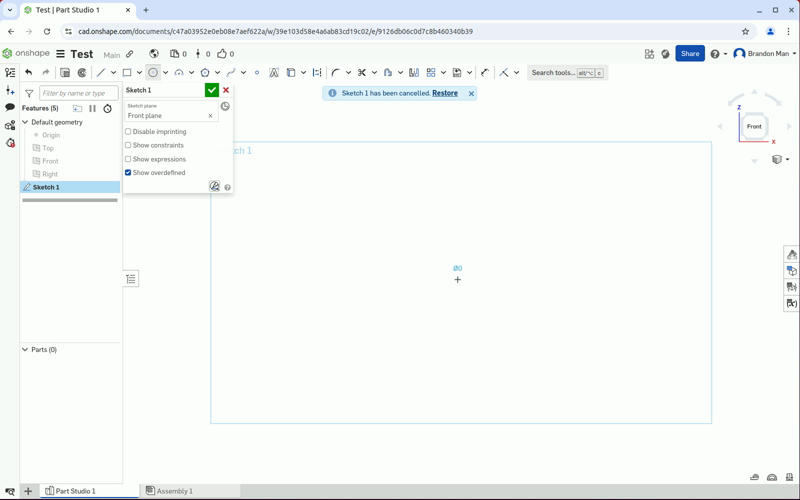
mouse_move(459, 279)
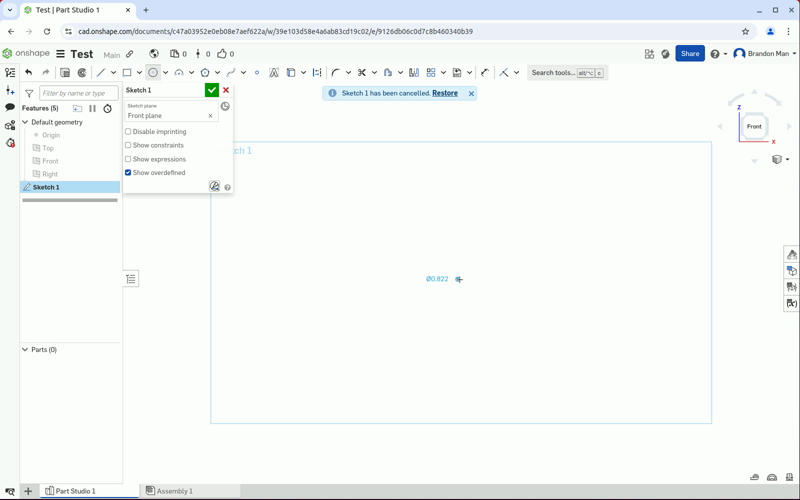
scroll(6)
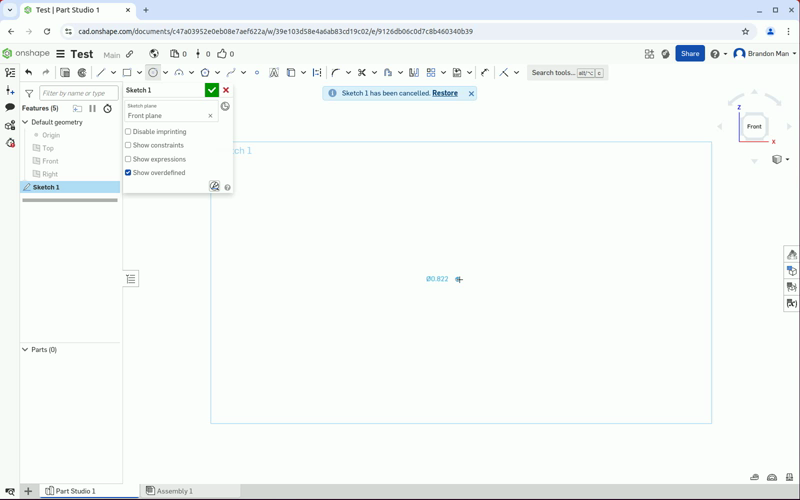
scroll(6)
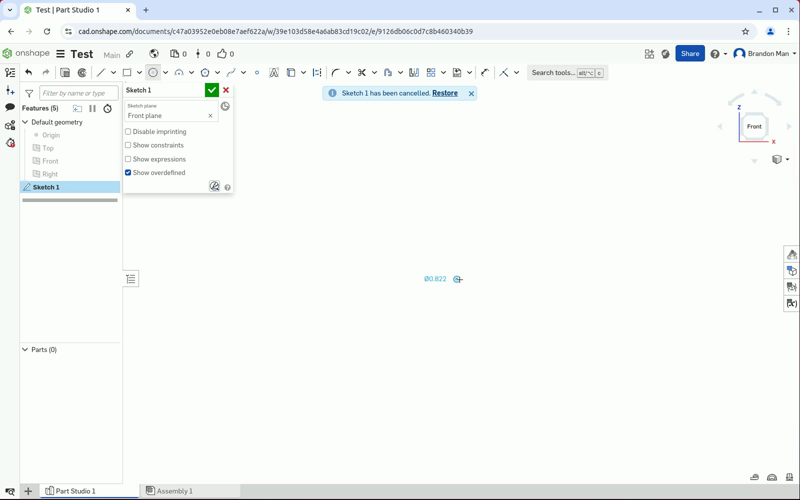
scroll(6)
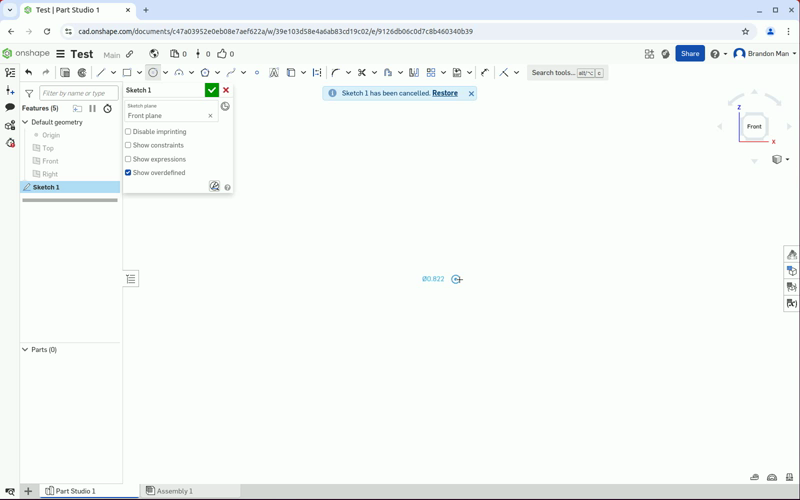
scroll(6)
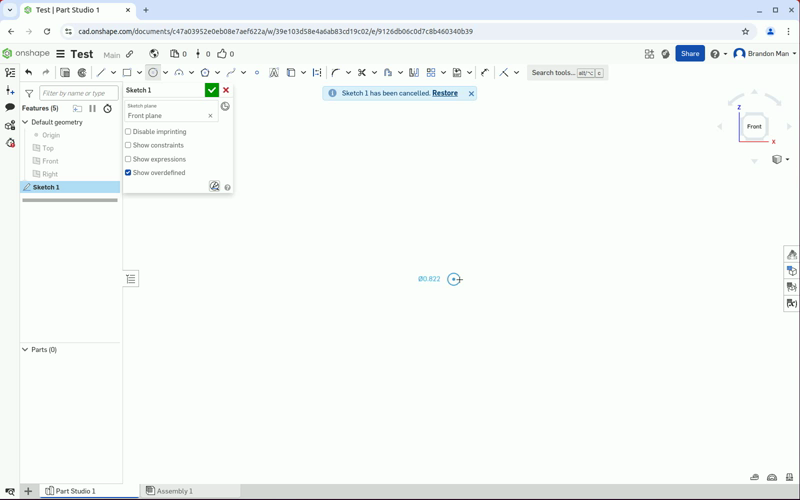
scroll(6)
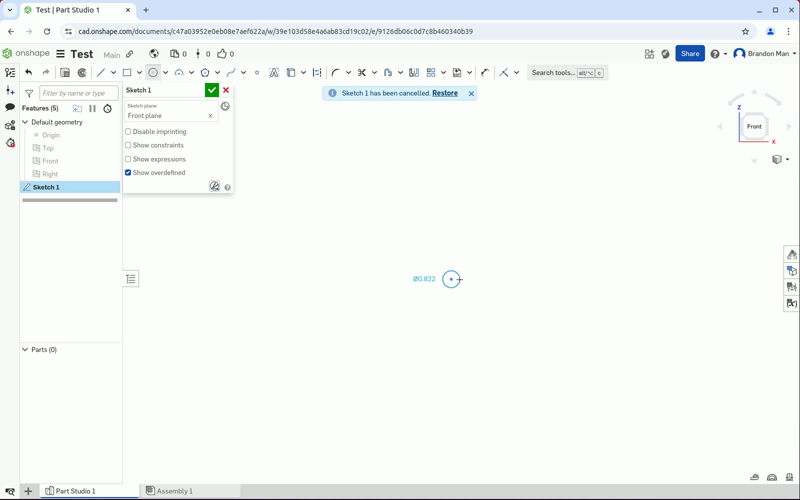
scroll(6)
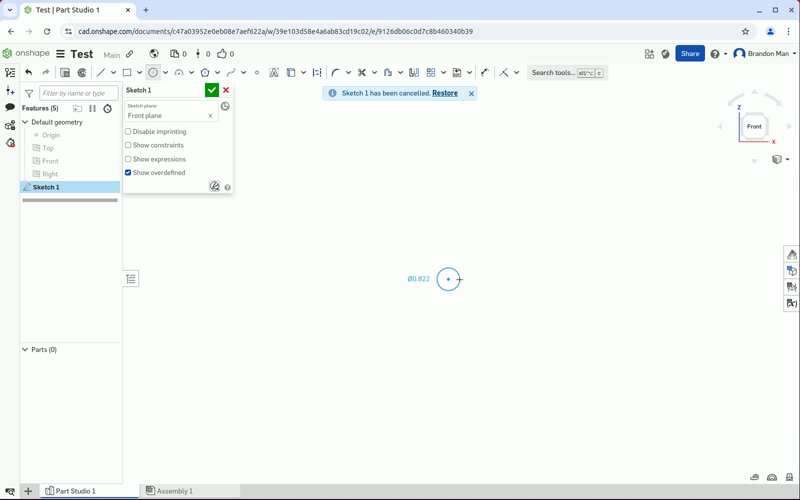
scroll(6)
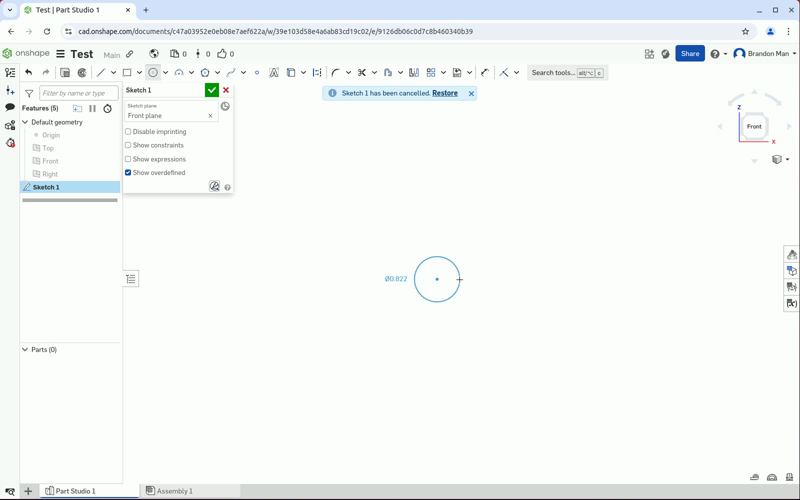
click(459, 279)
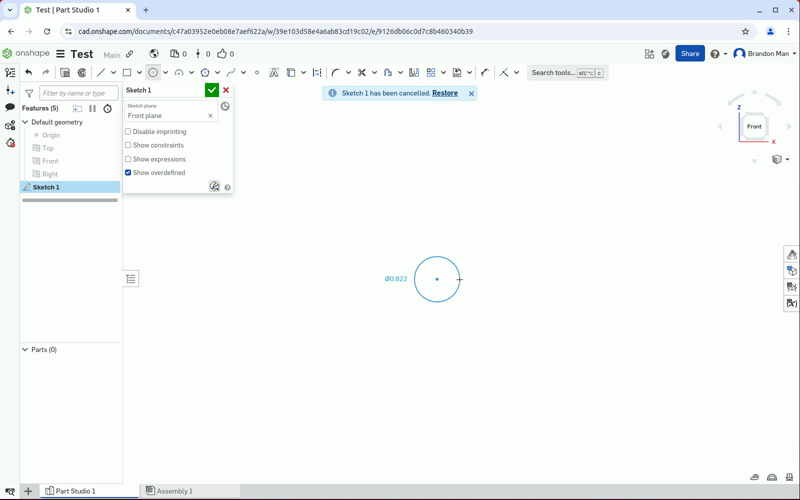
scroll(-6)
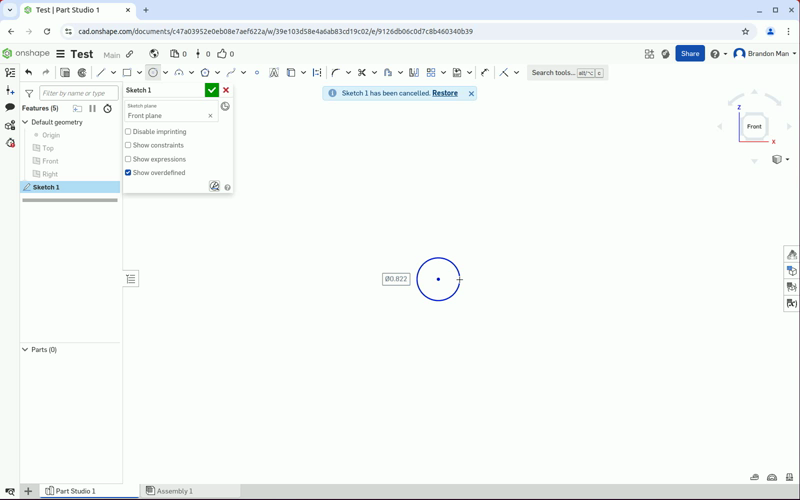
scroll(-6)
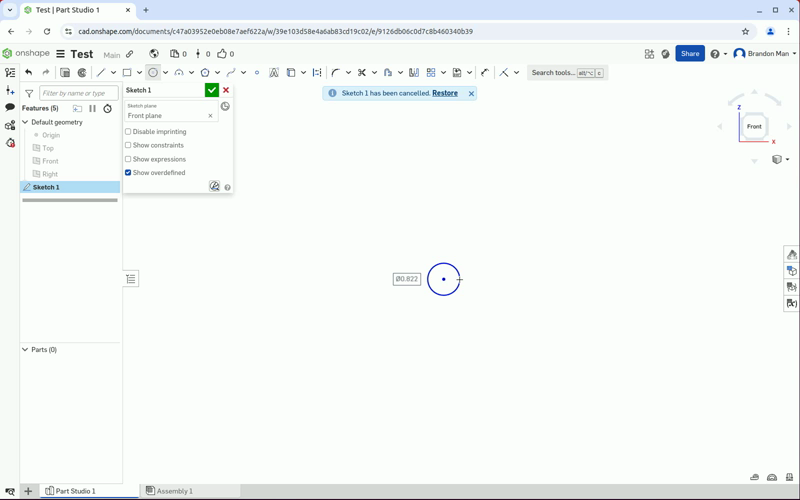
scroll(-6)
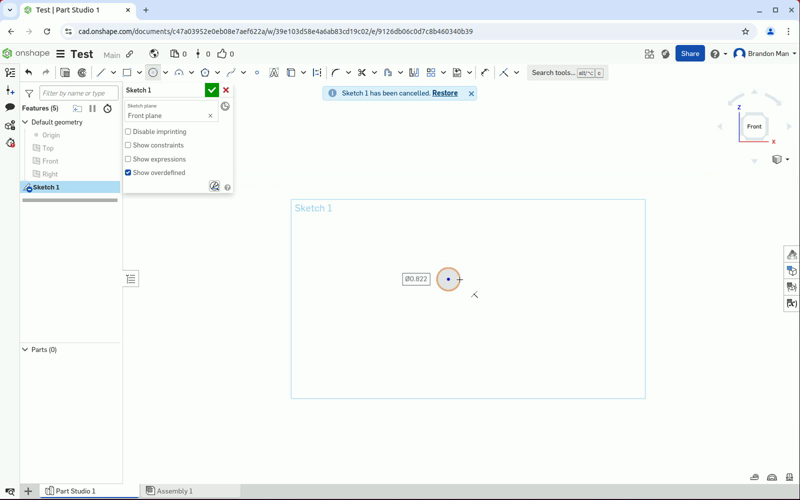
scroll(-6)
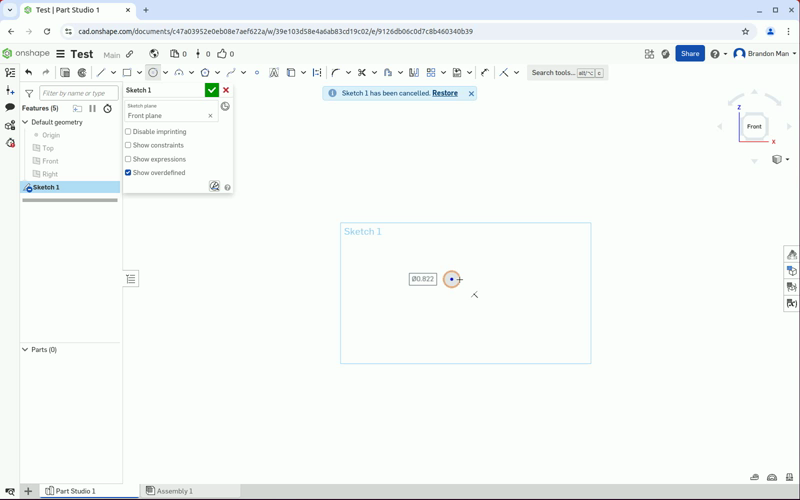
scroll(-6)
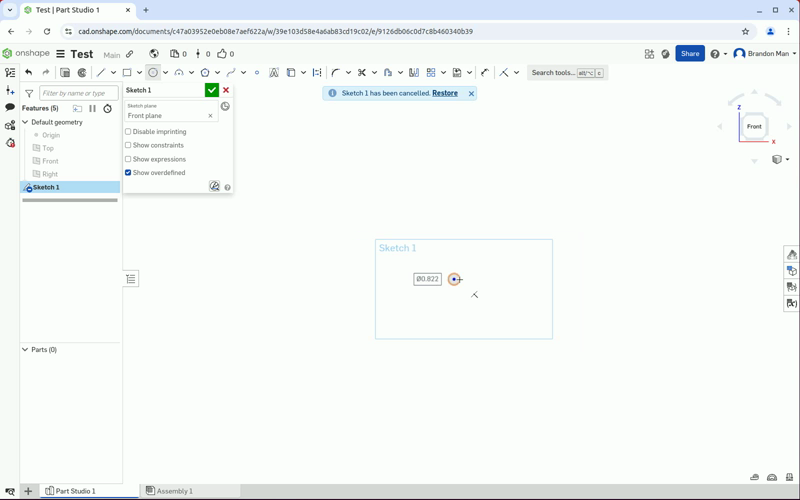
scroll(-6)
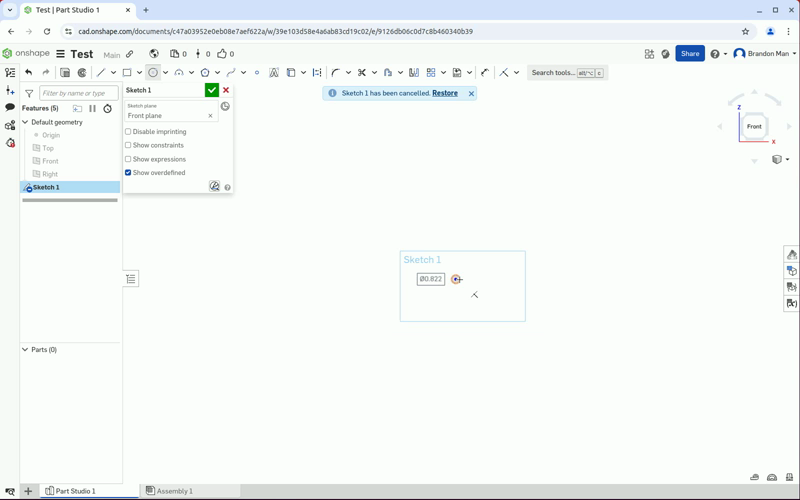
scroll(-6)
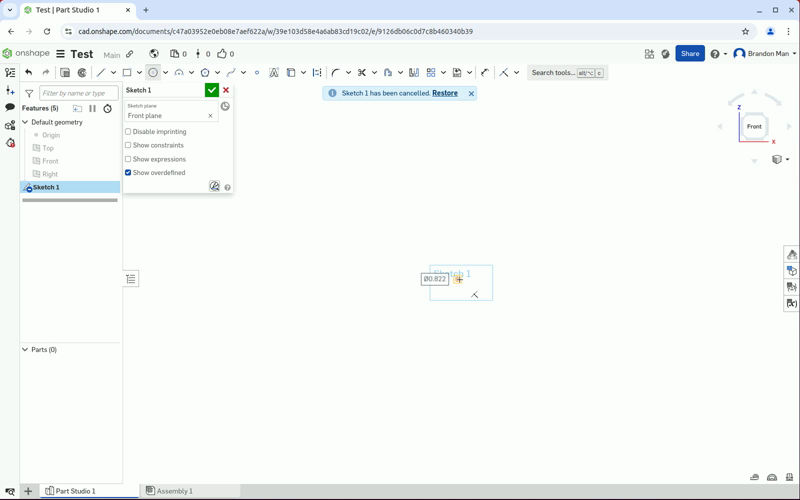
key(esc)
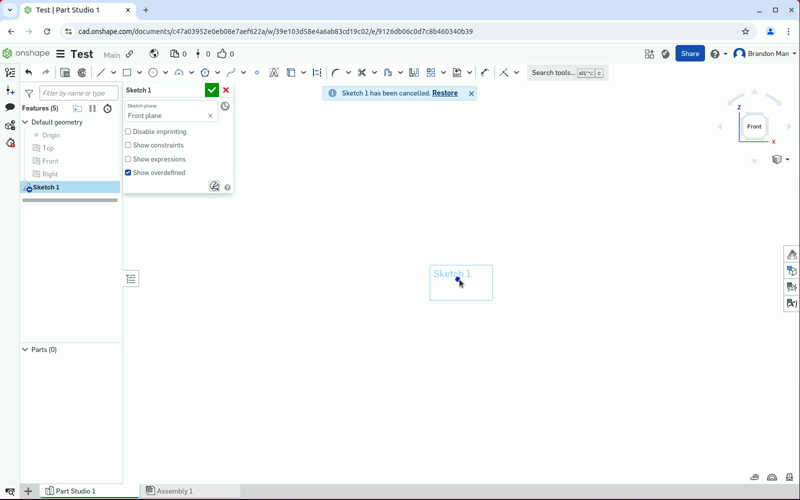
mouse_move(457, 280)
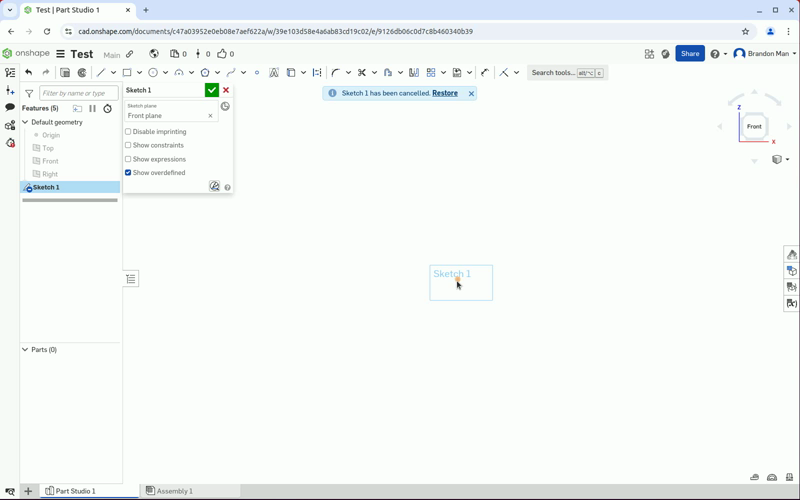
scroll(6)
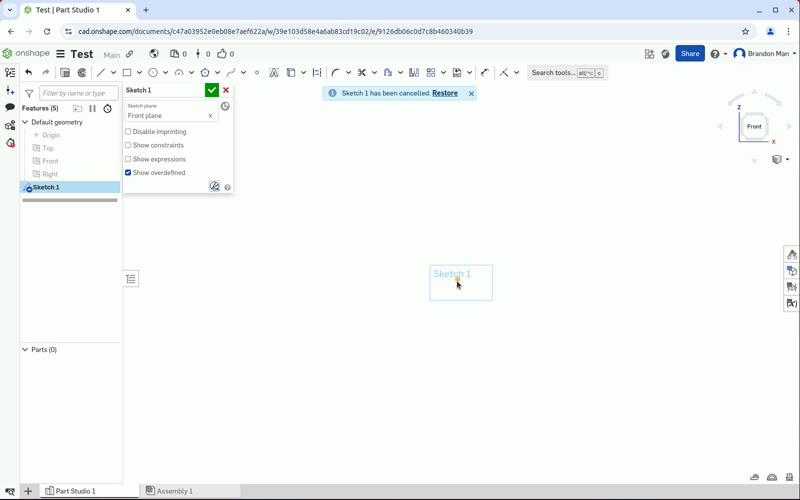
scroll(6)
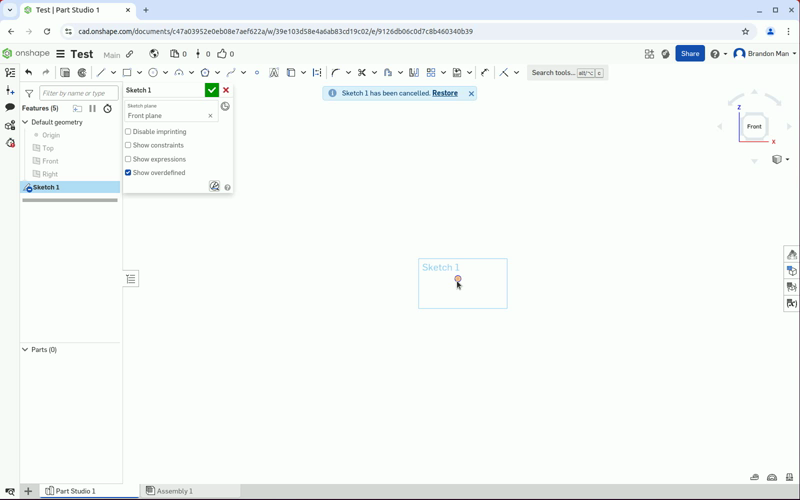
scroll(6)
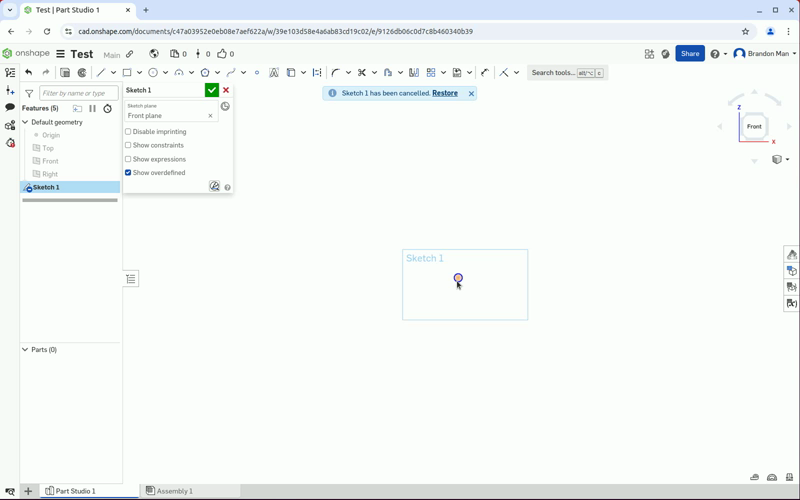
scroll(6)
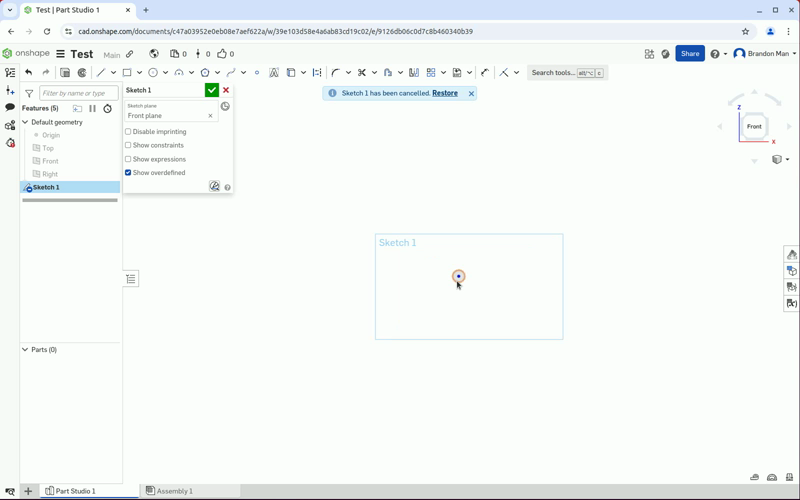
scroll(6)
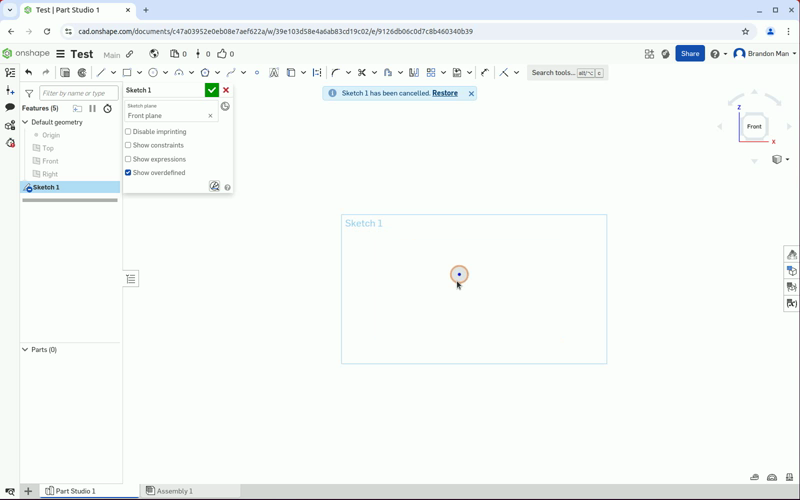
scroll(6)
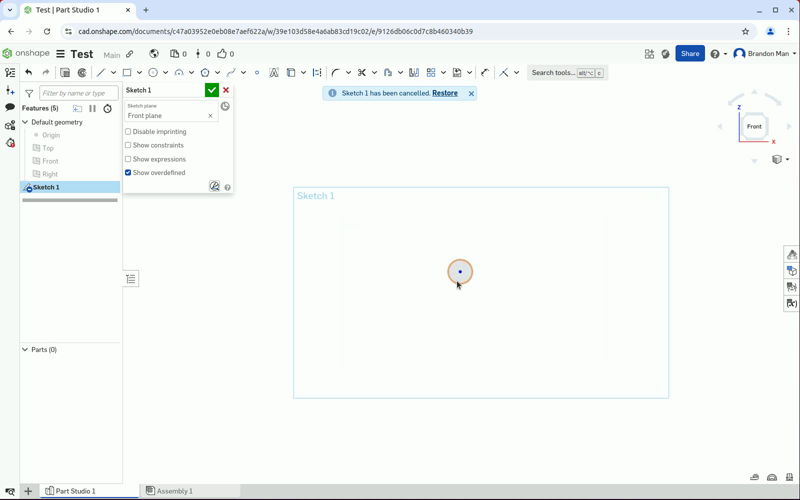
scroll(6)
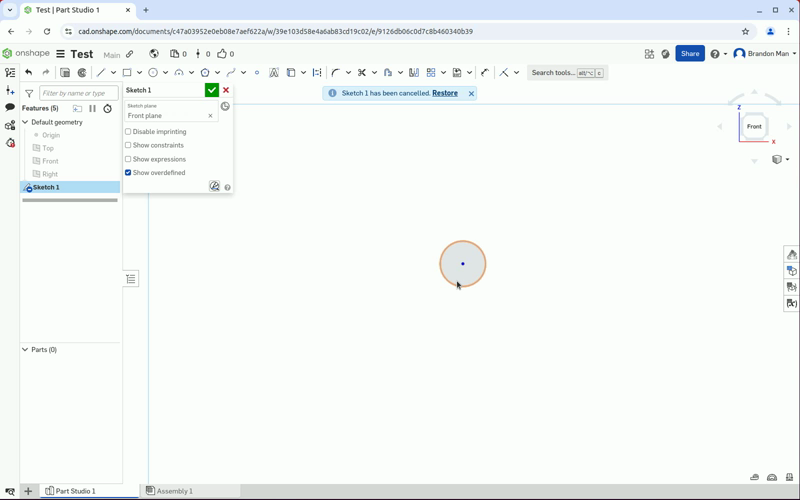
click(457, 280)
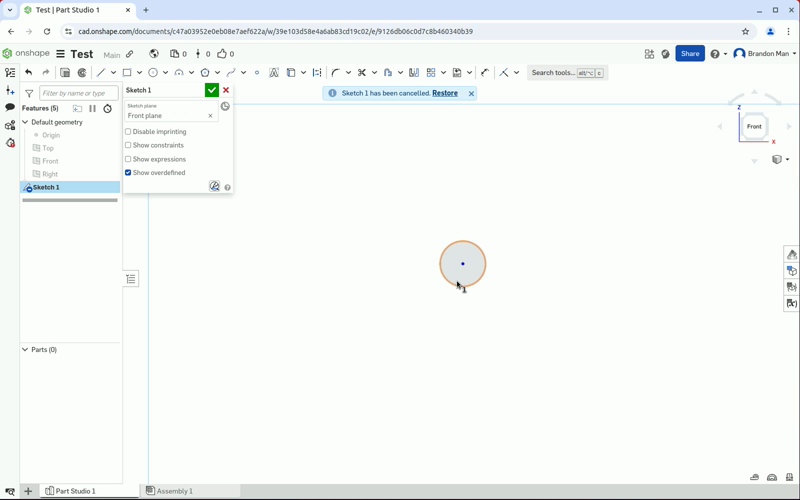
scroll(-6)
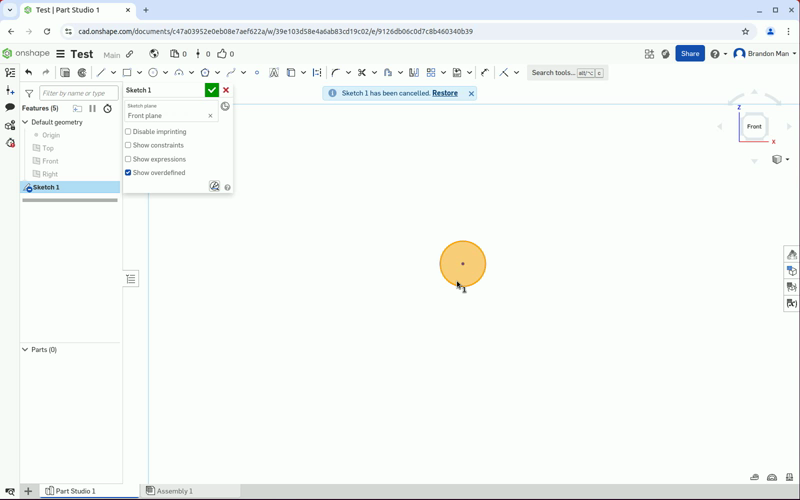
scroll(-6)
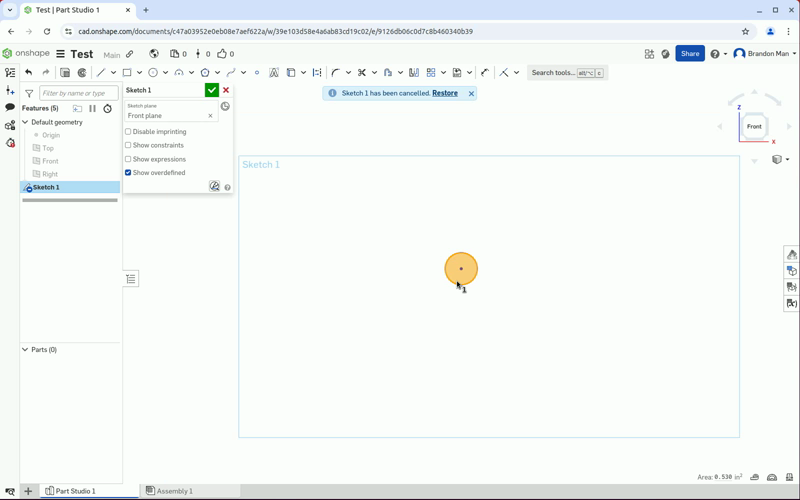
scroll(-6)
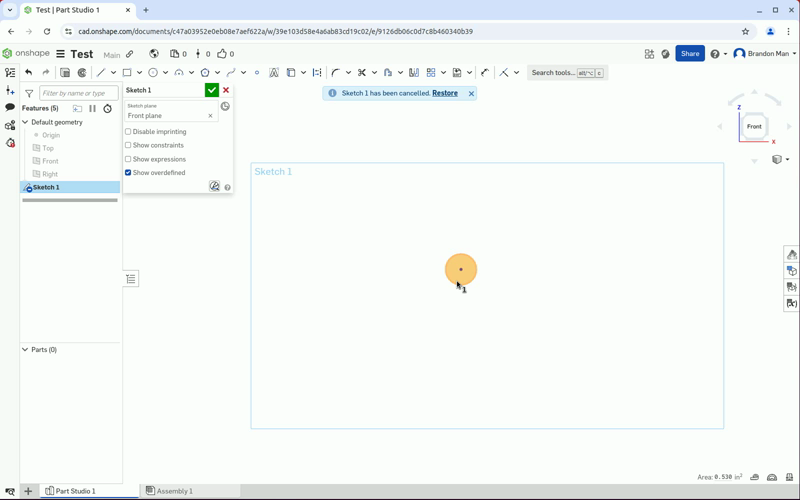
scroll(-6)
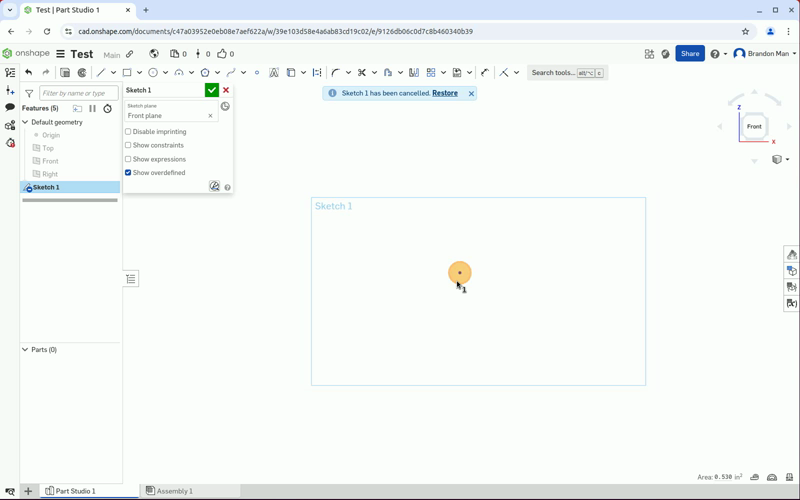
scroll(-6)
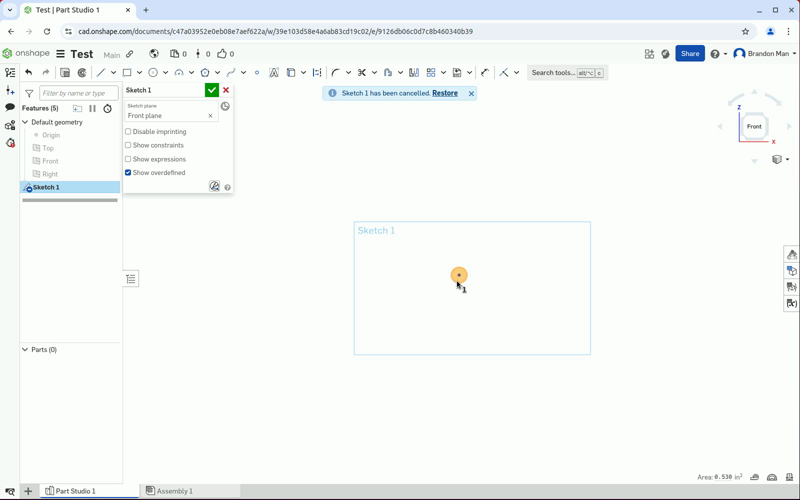
scroll(-6)
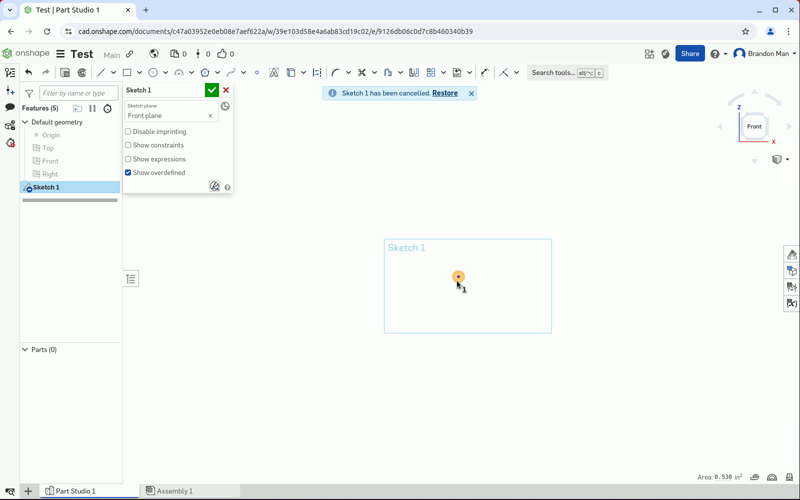
scroll(-6)
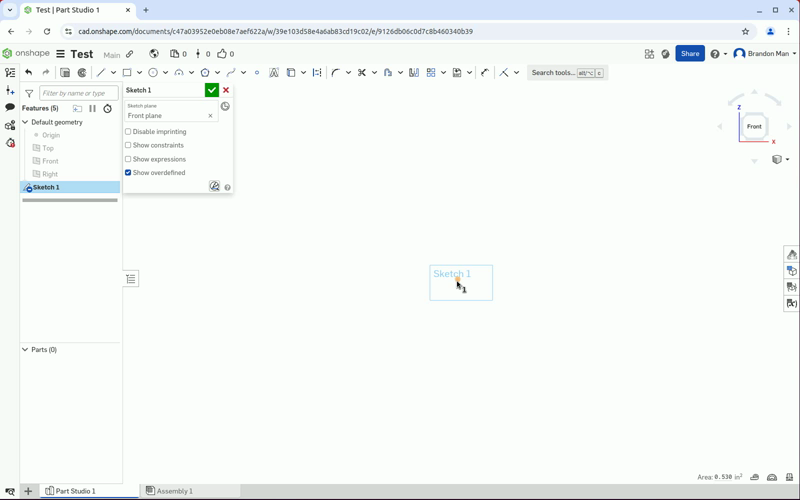
mouse_move(73, 352)
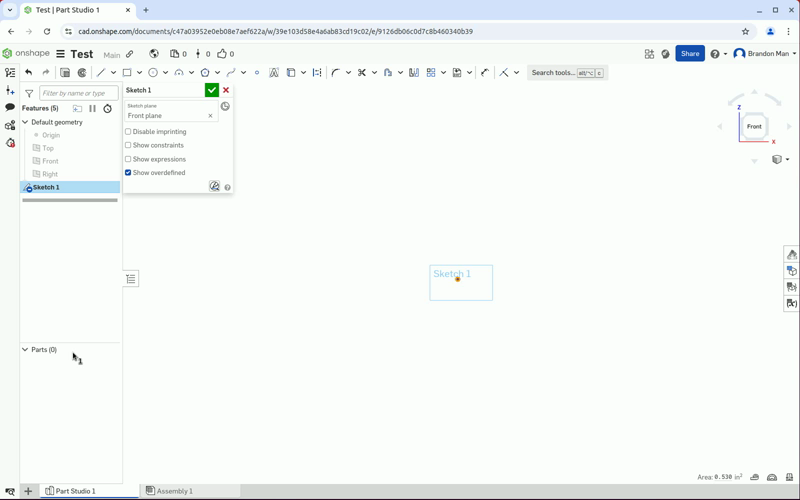
key(shift+y)
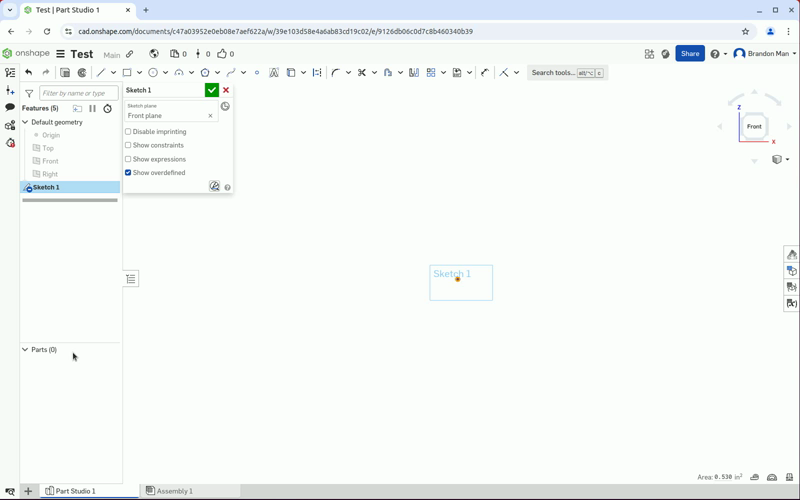
key(shift+e)
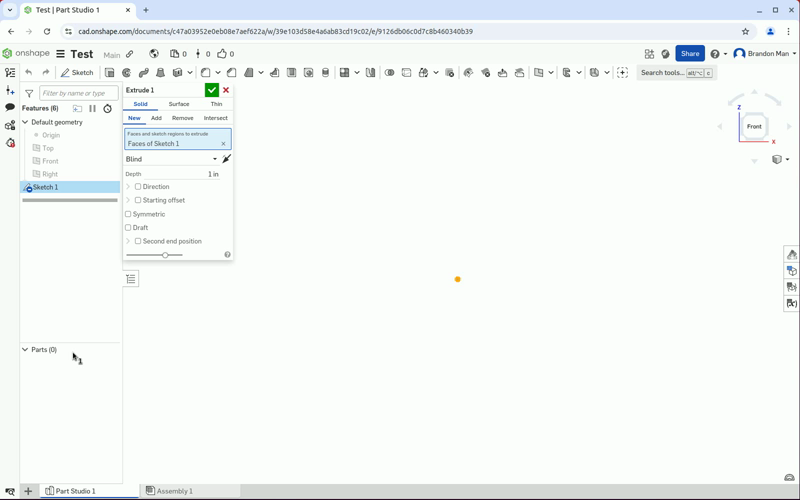
mouse_move(143, 106)
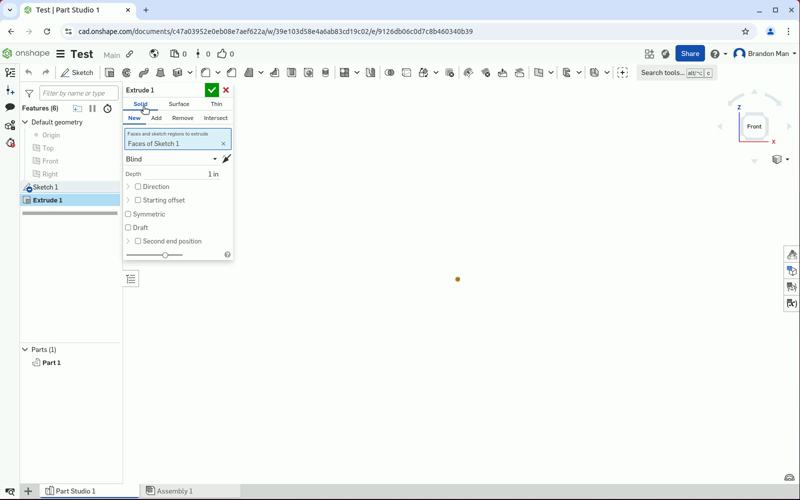
click(143, 106)
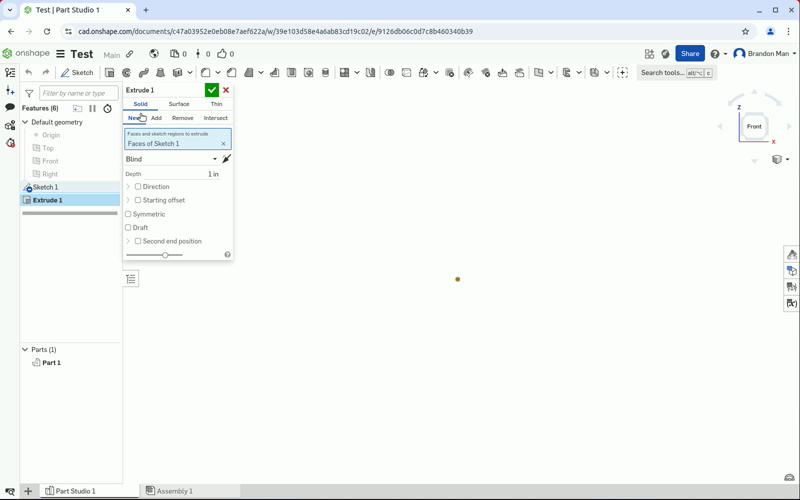
mouse_move(137, 120)
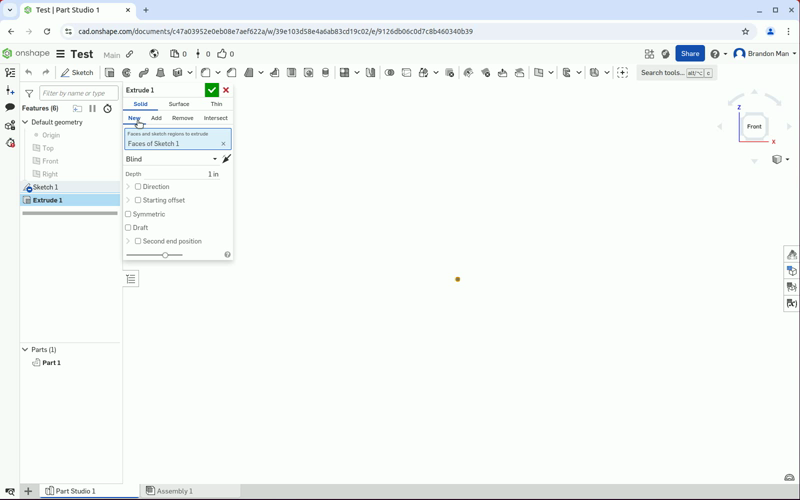
click(137, 120)
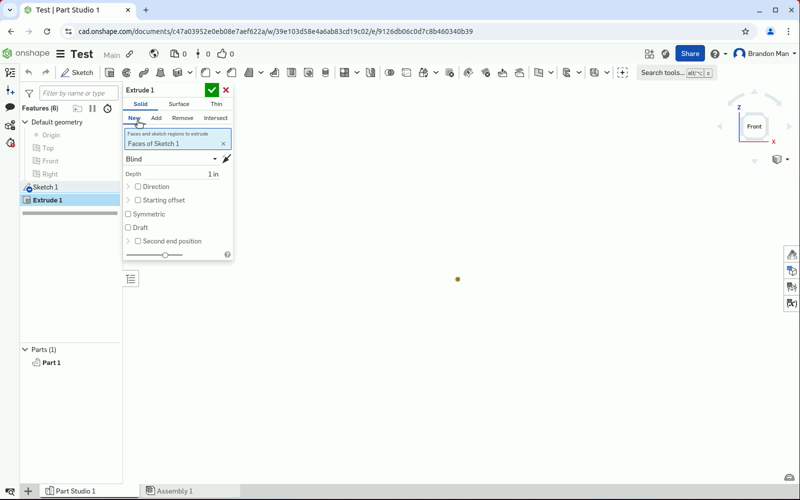
key(tab, 4)
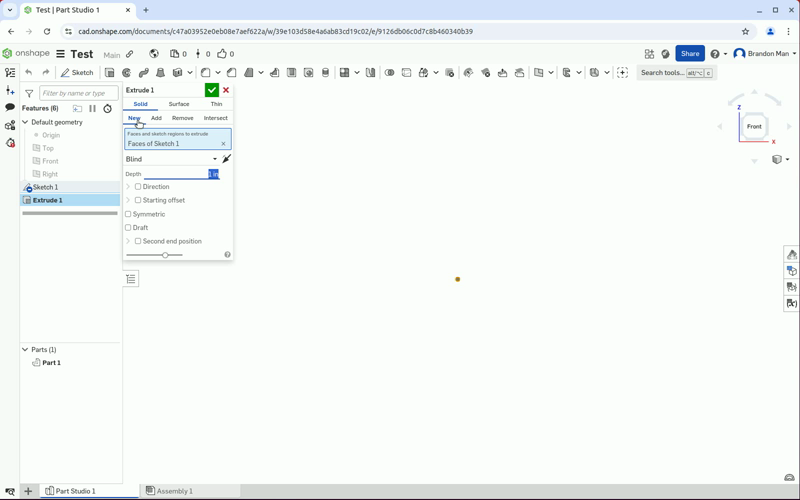
text(23.108)
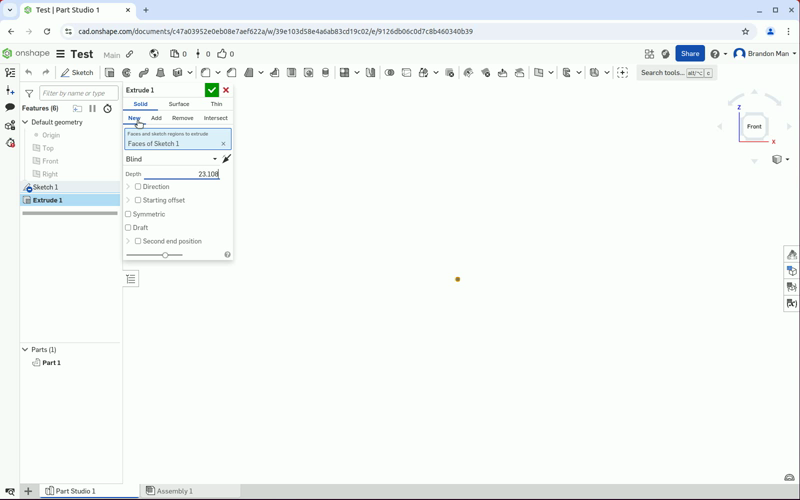
key(enter)
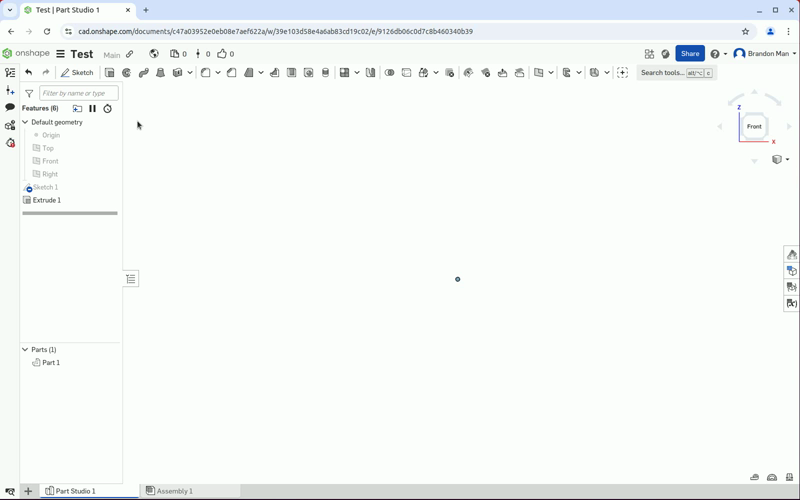
key(shift+h)
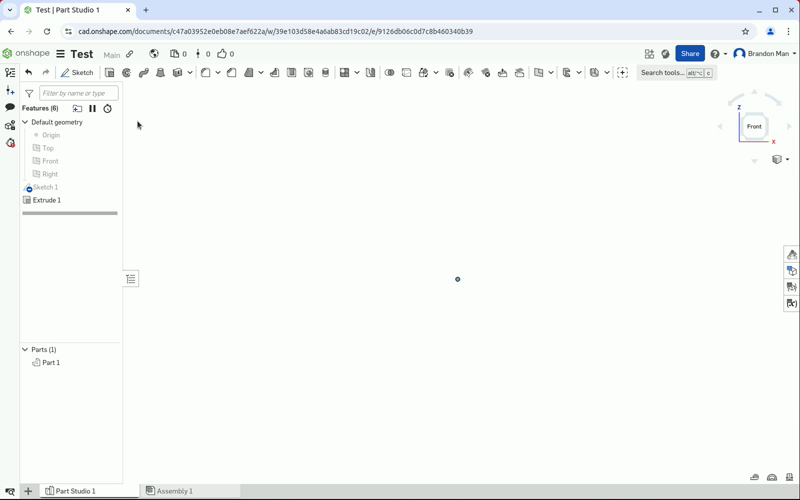
key(shift+h)
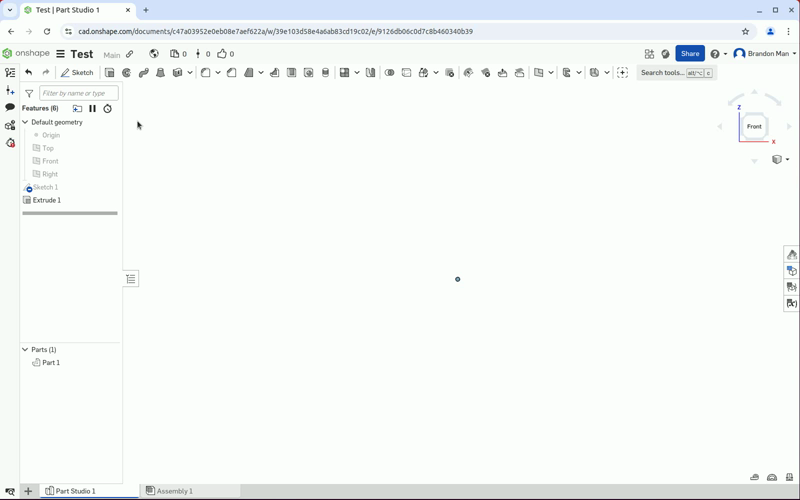
mouse_move(73, 189)
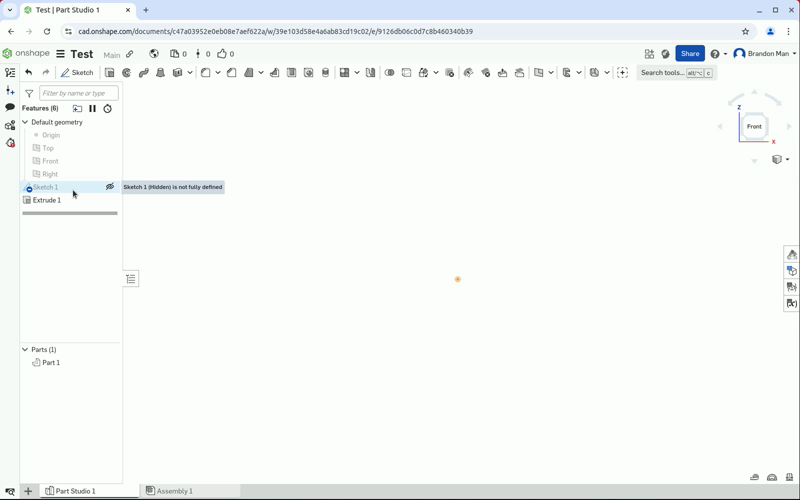
click(73, 189)
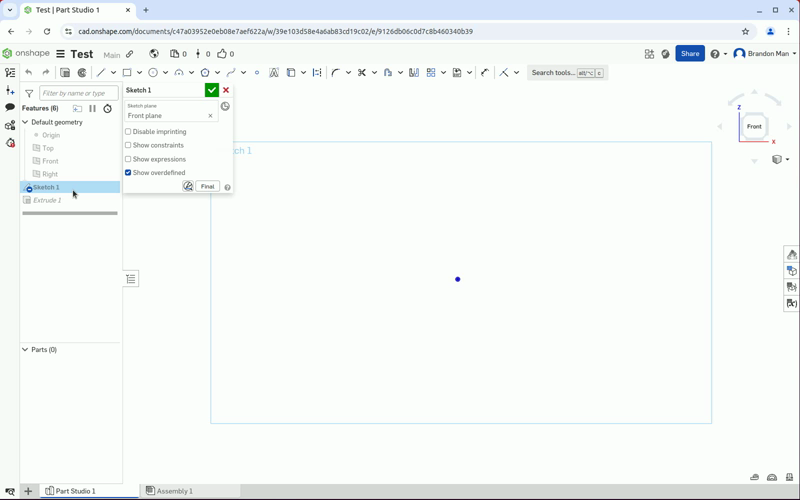
mouse_move(229, 92)
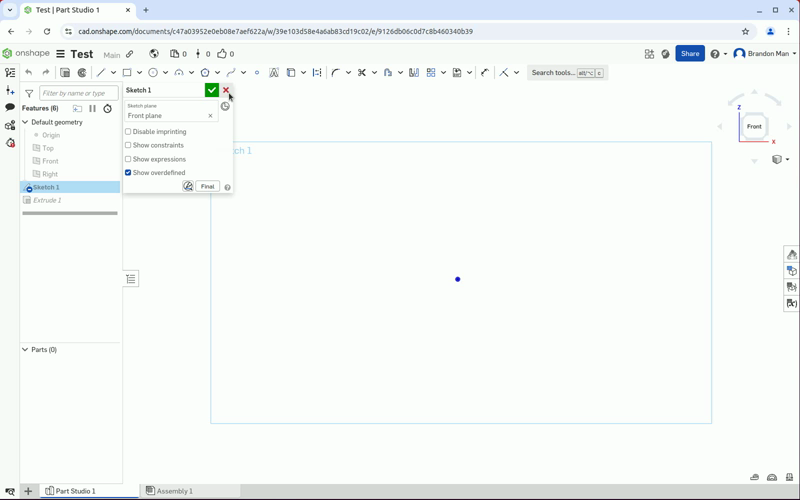
click(229, 92)
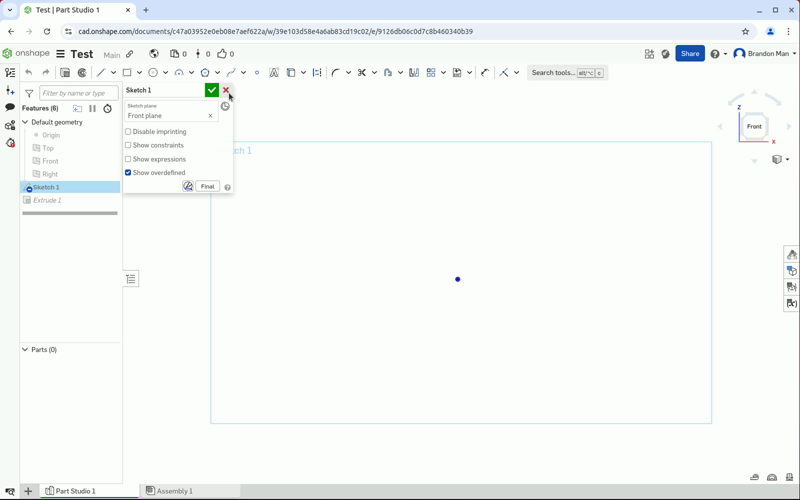
key(shift+s)
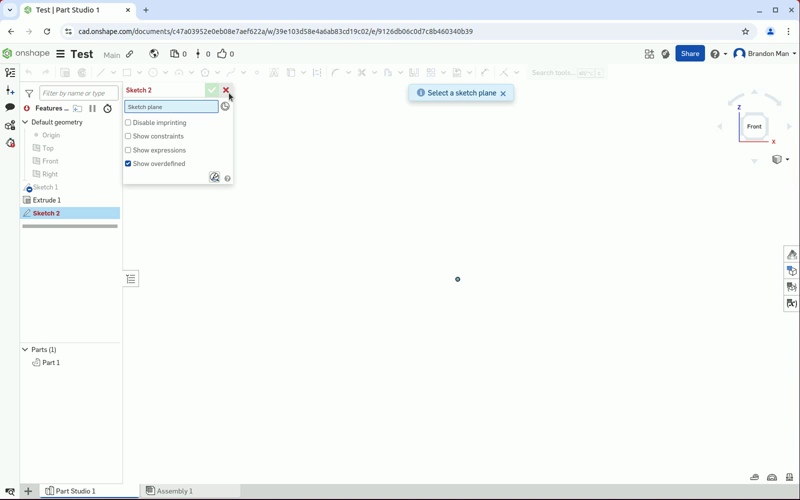
mouse_move(73, 163)
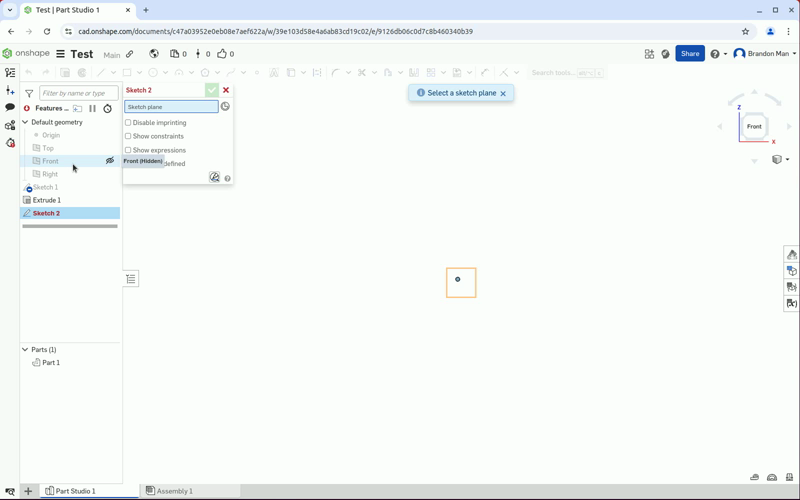
click(73, 163)
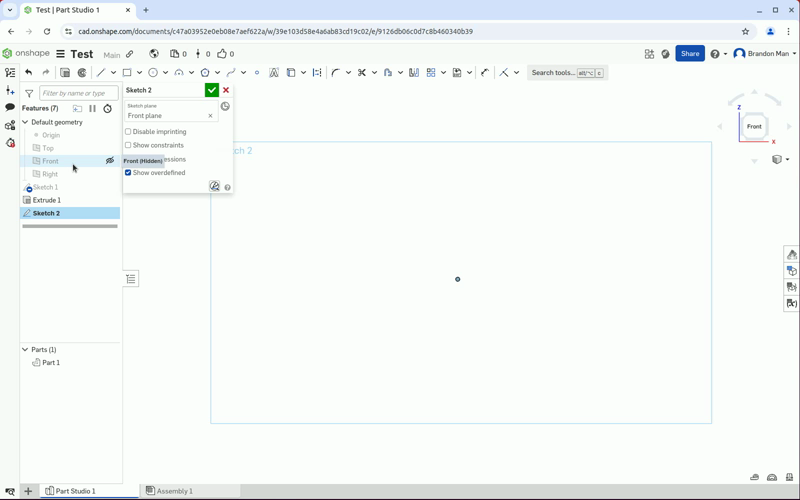
mouse_move(73, 352)
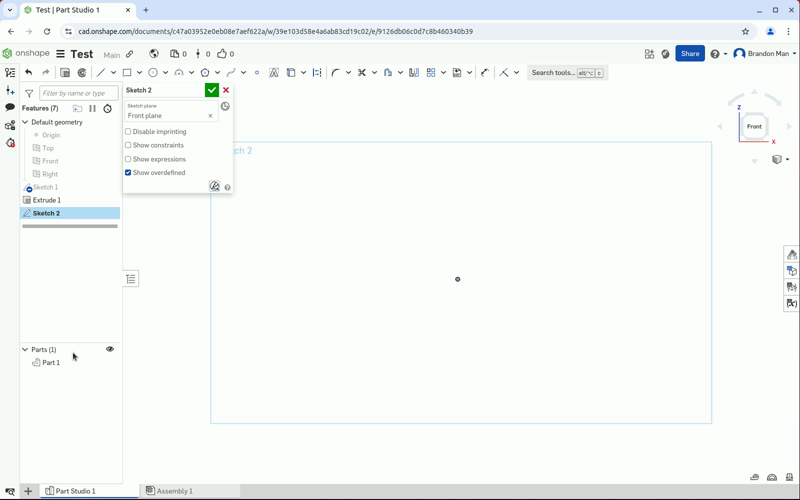
key(y)
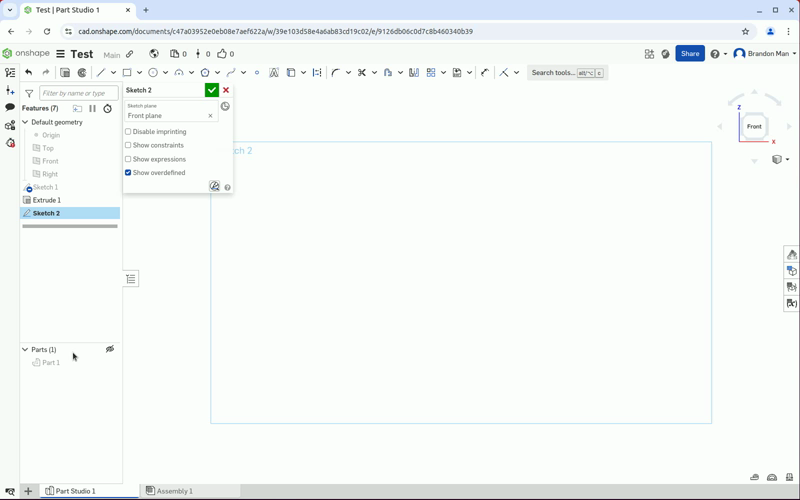
key(c)
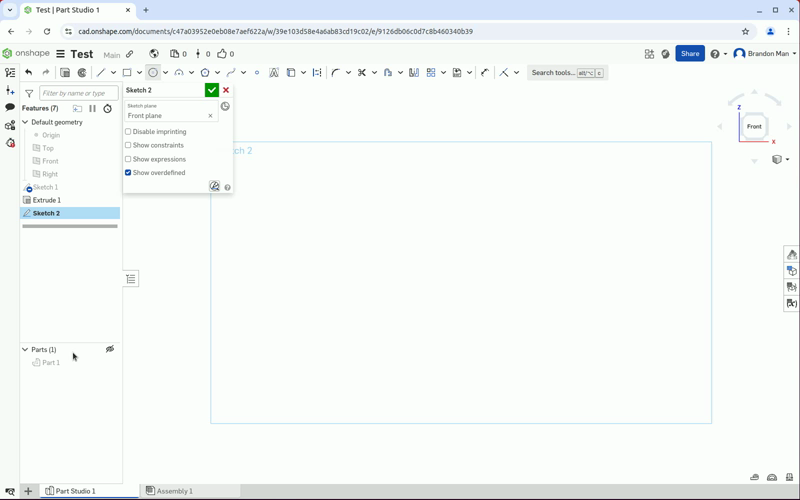
key_down(shift)
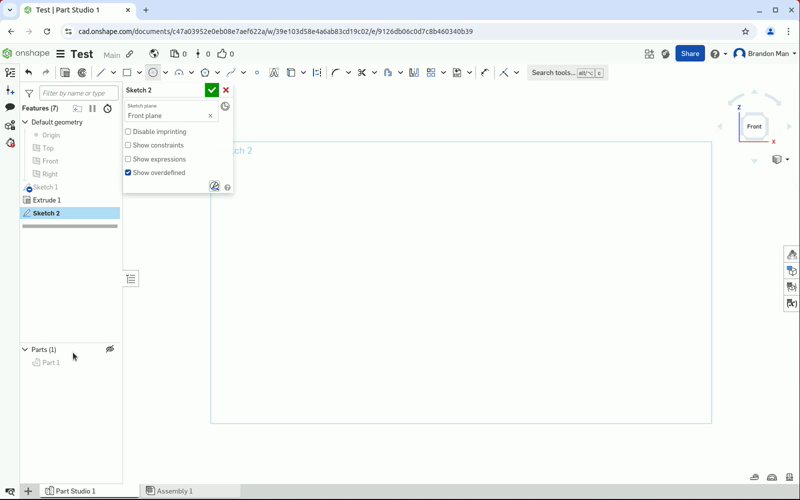
mouse_move(473, 288)
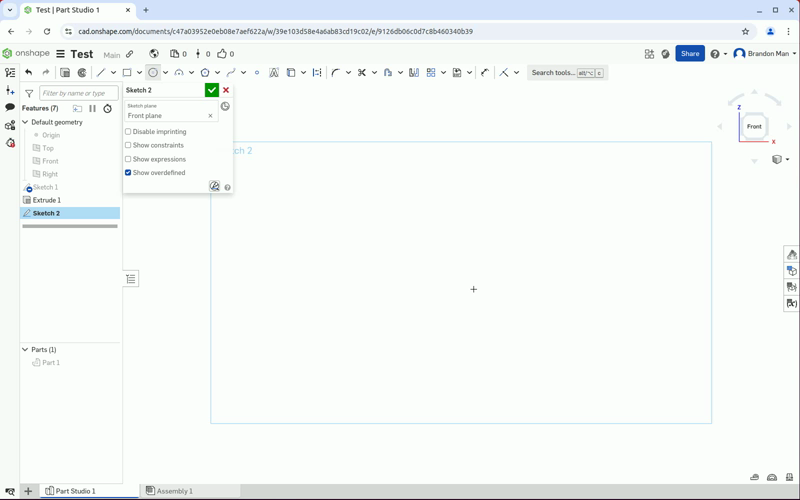
click(473, 288)
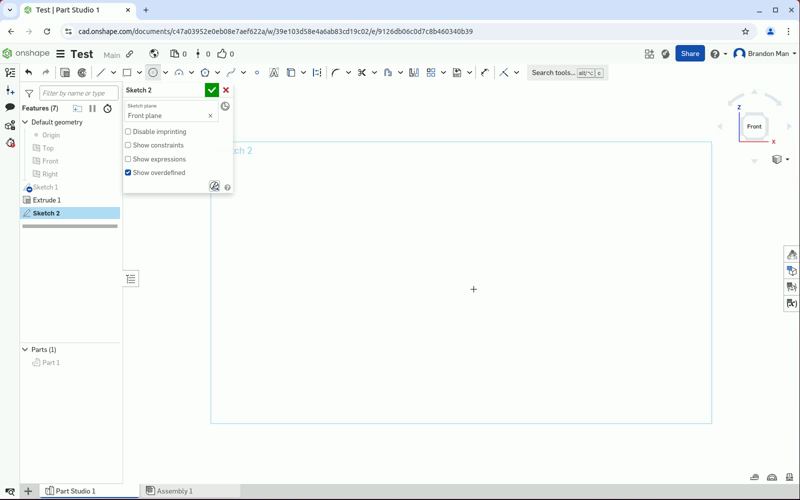
key_up(shift)
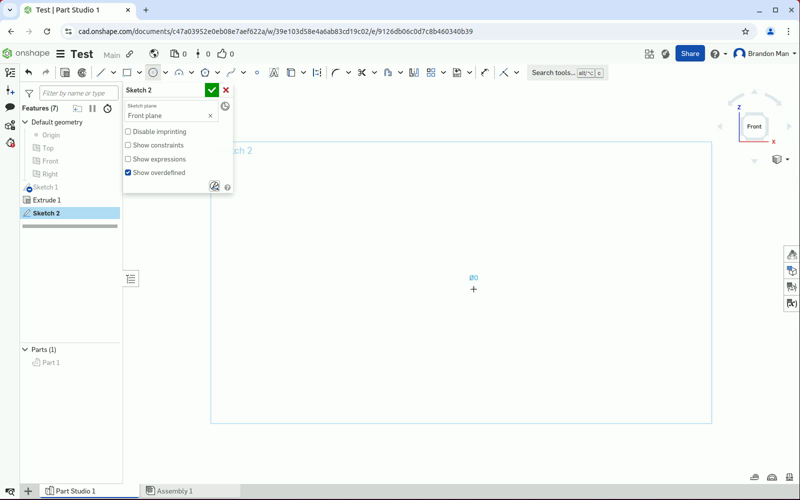
mouse_move(490, 288)
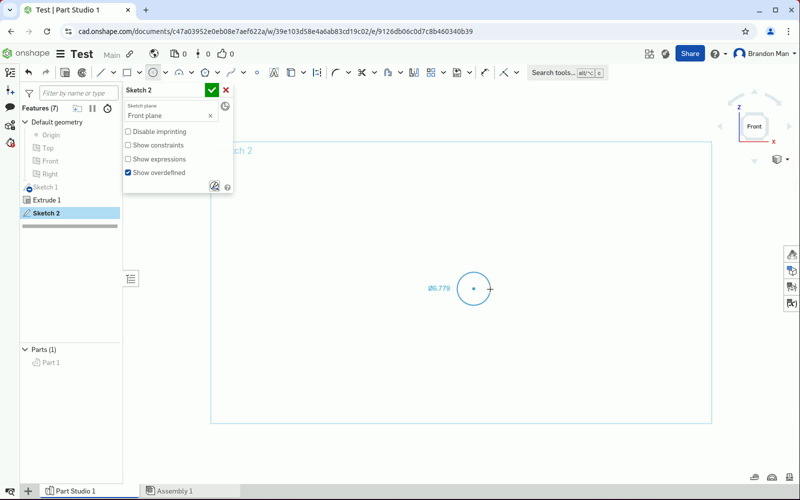
click(490, 288)
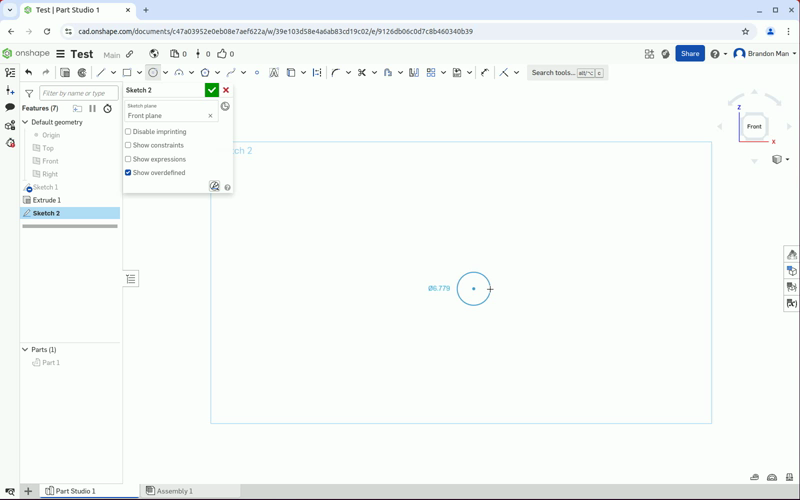
key(esc)
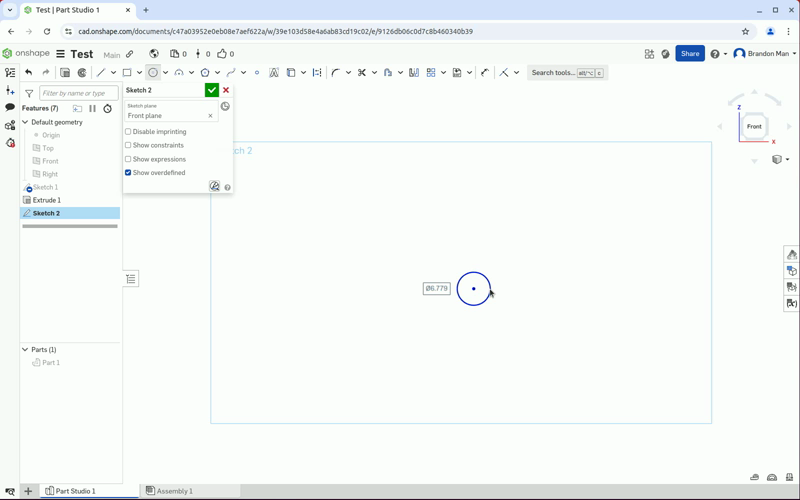
key(c)
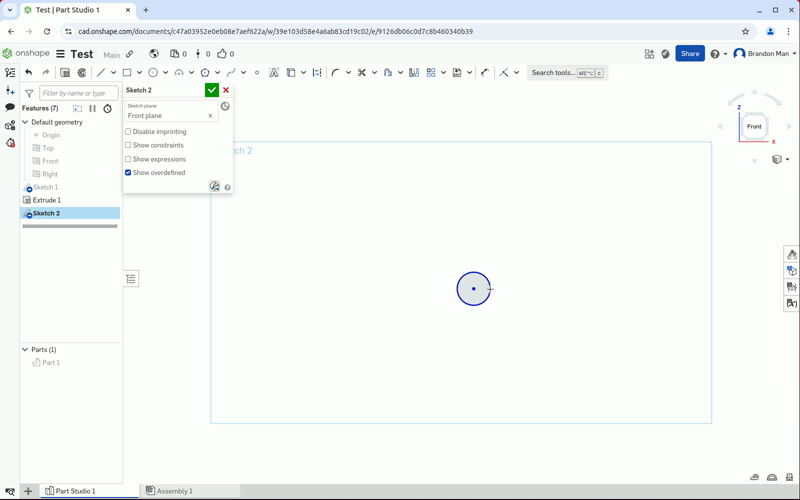
key_down(shift)
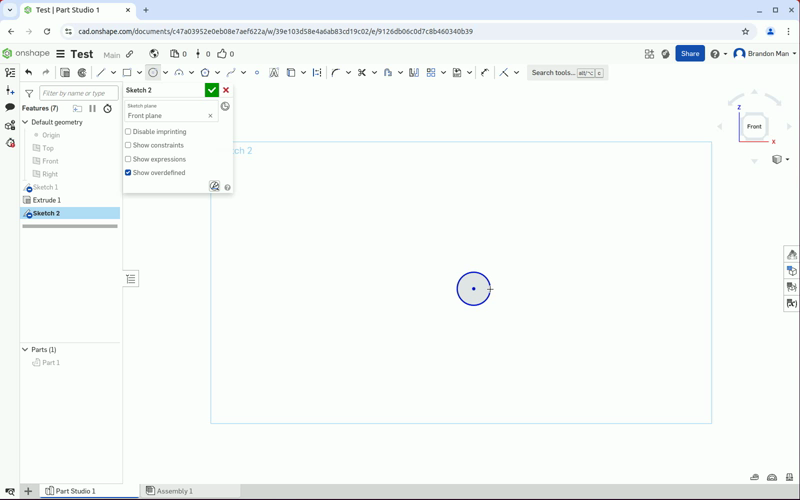
mouse_move(473, 288)
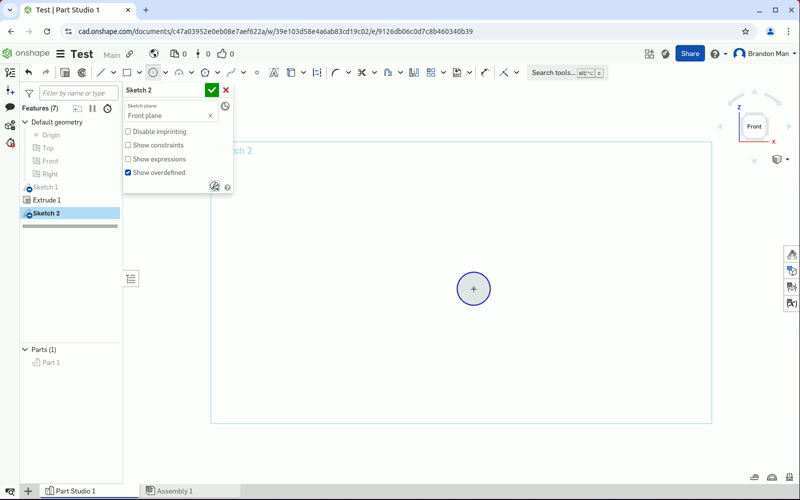
click(473, 288)
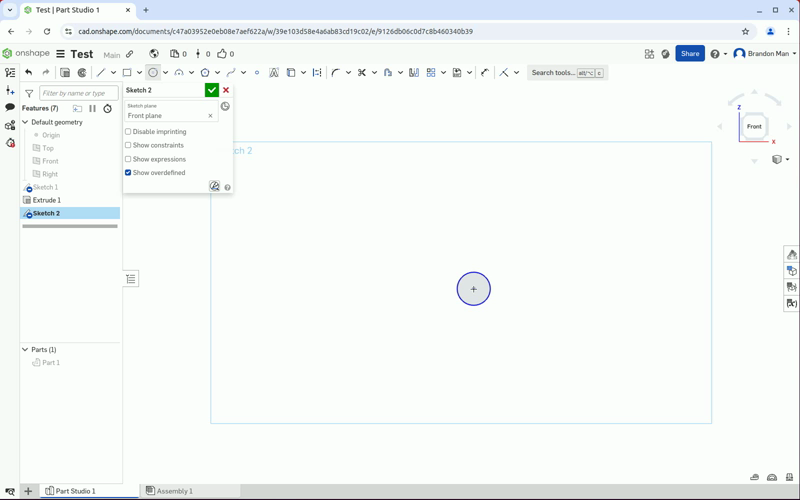
key_up(shift)
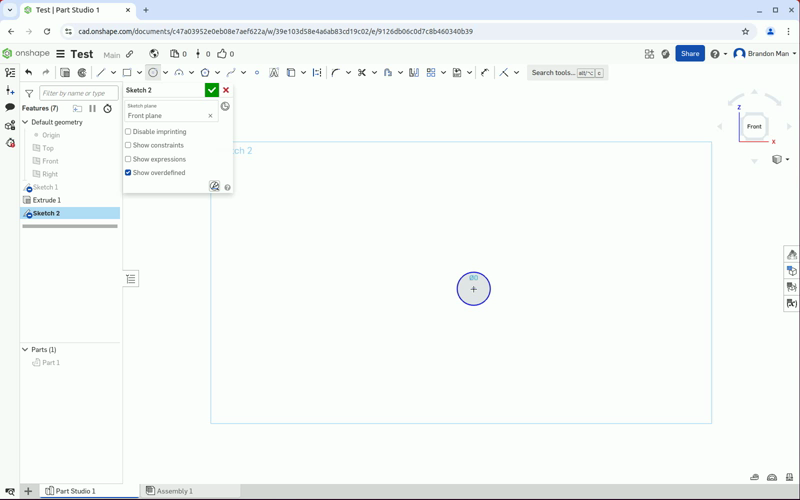
mouse_move(474, 288)
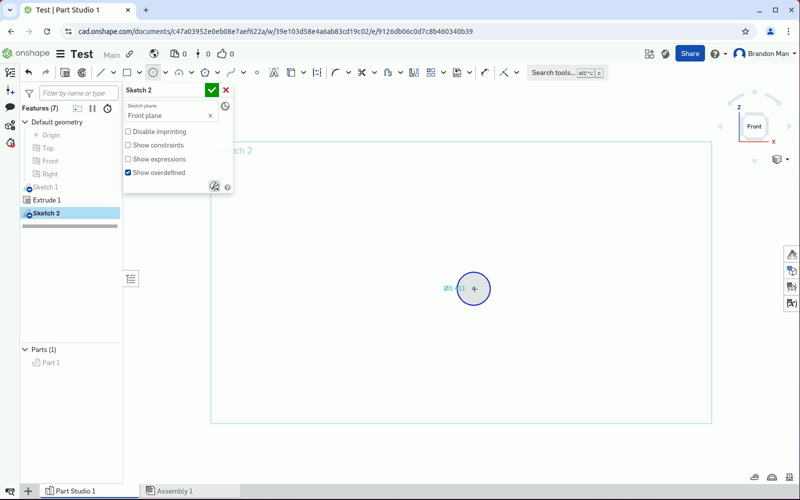
scroll(6)
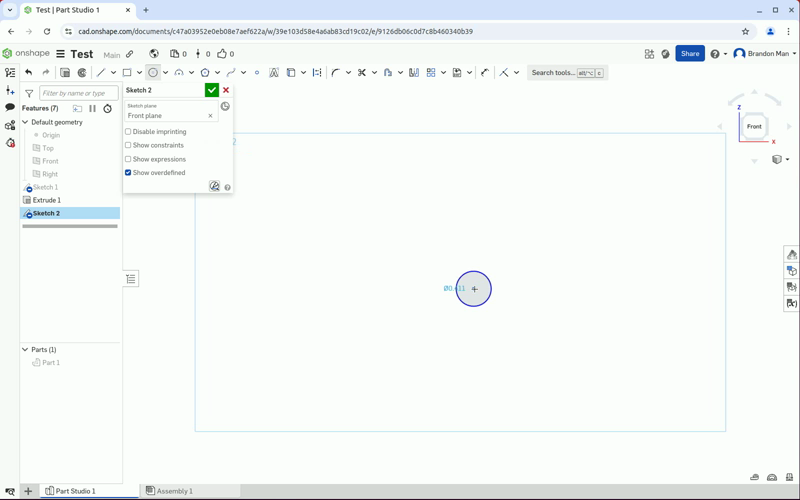
scroll(6)
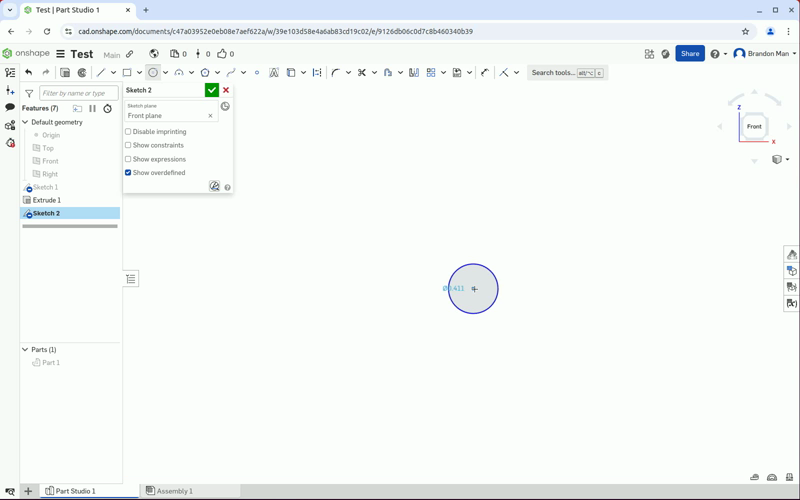
scroll(6)
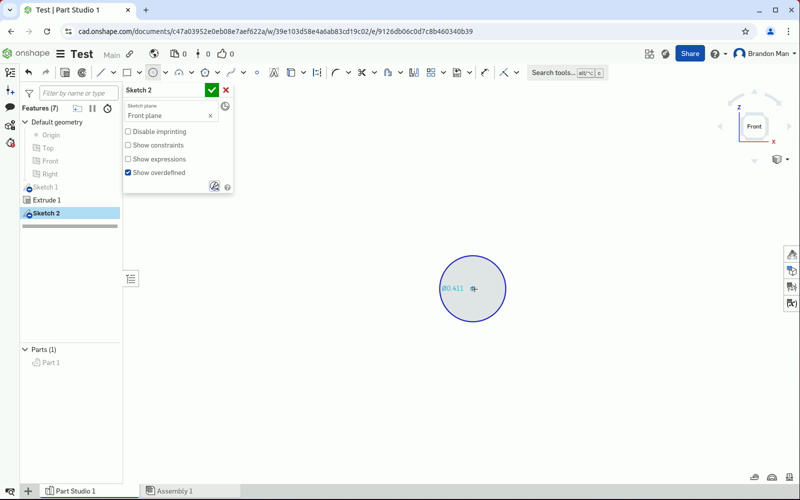
scroll(6)
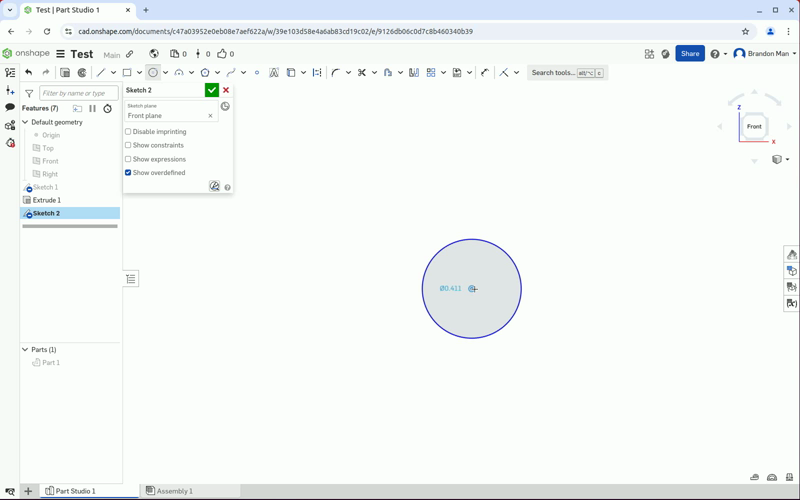
scroll(6)
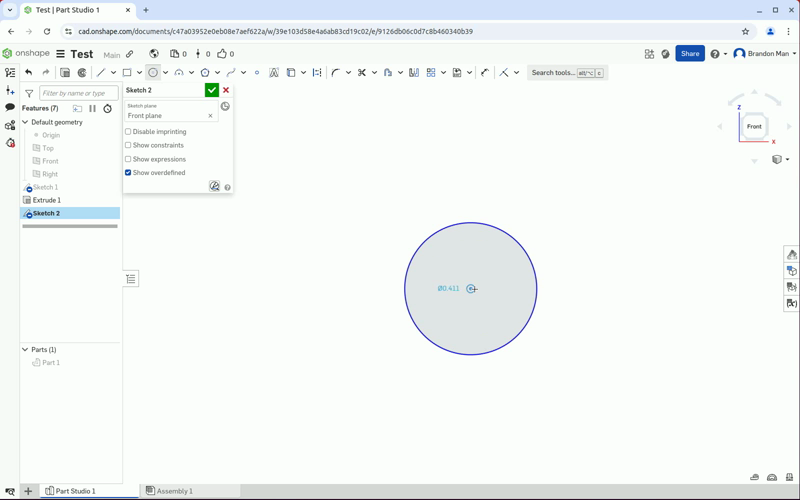
scroll(6)
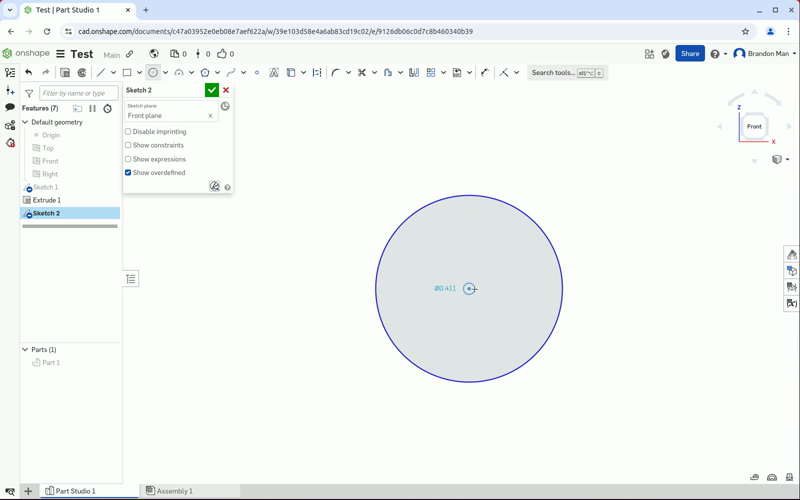
scroll(6)
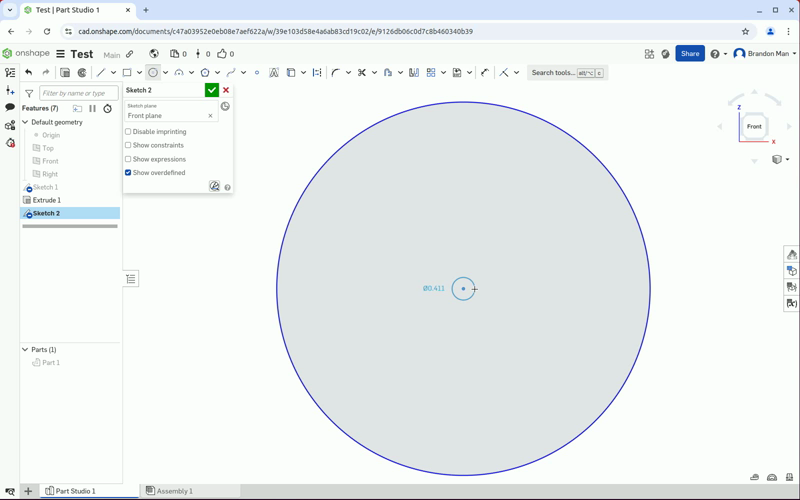
click(474, 288)
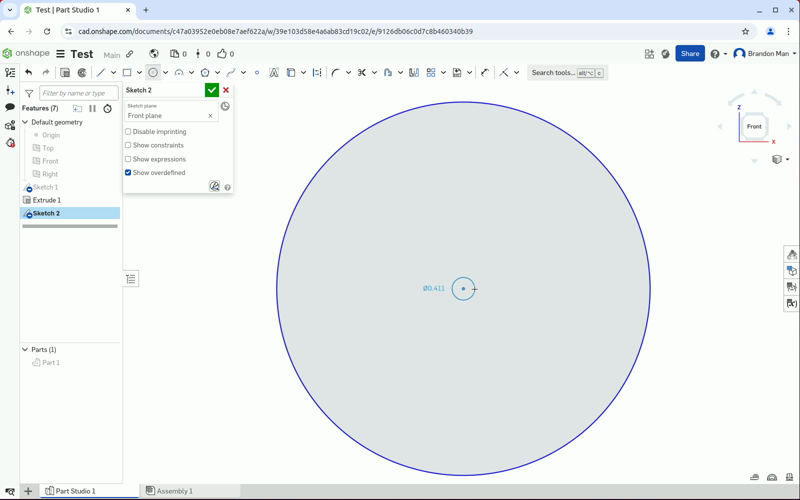
scroll(-6)
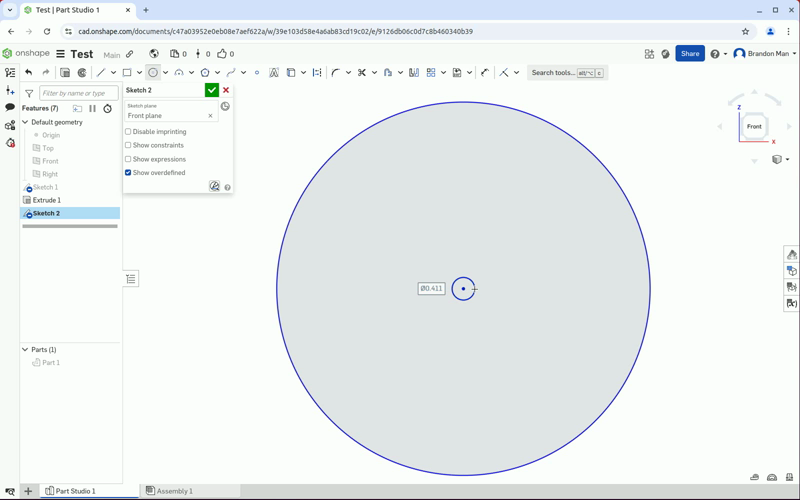
scroll(-6)
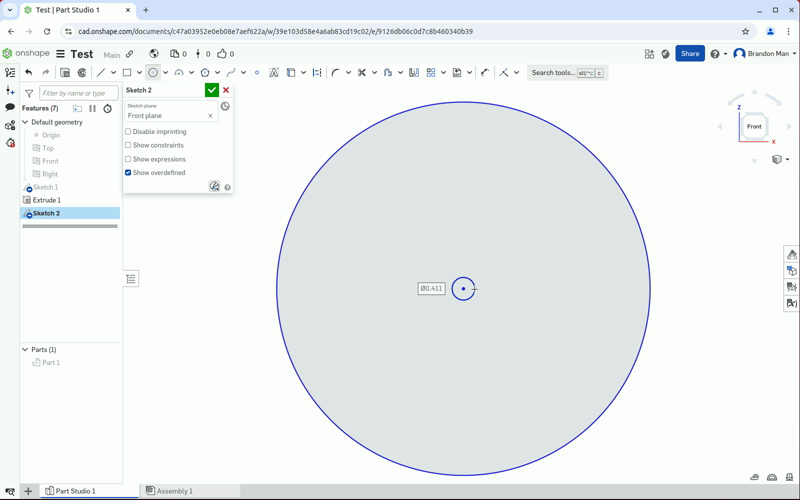
scroll(-6)
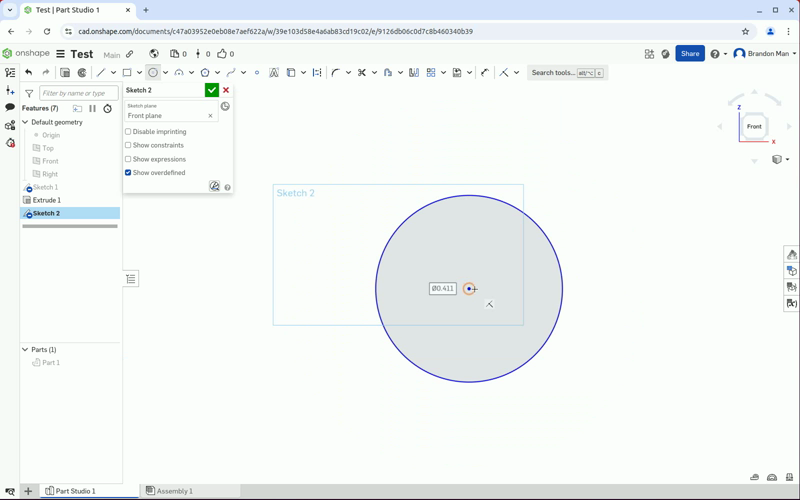
scroll(-6)
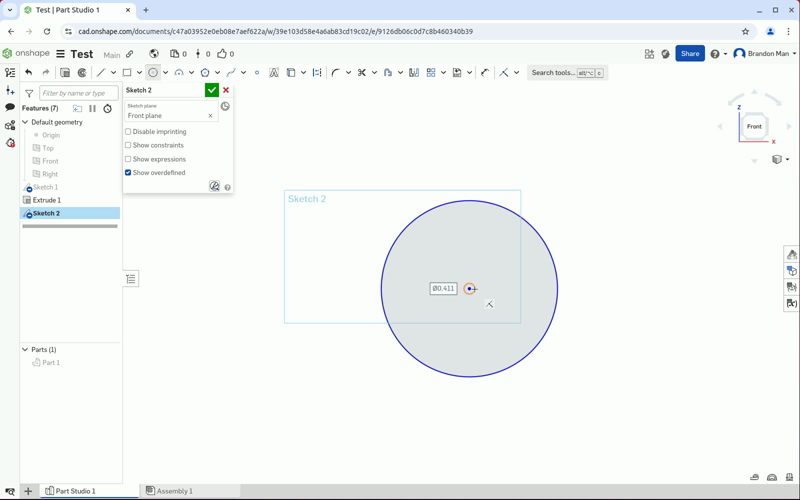
scroll(-6)
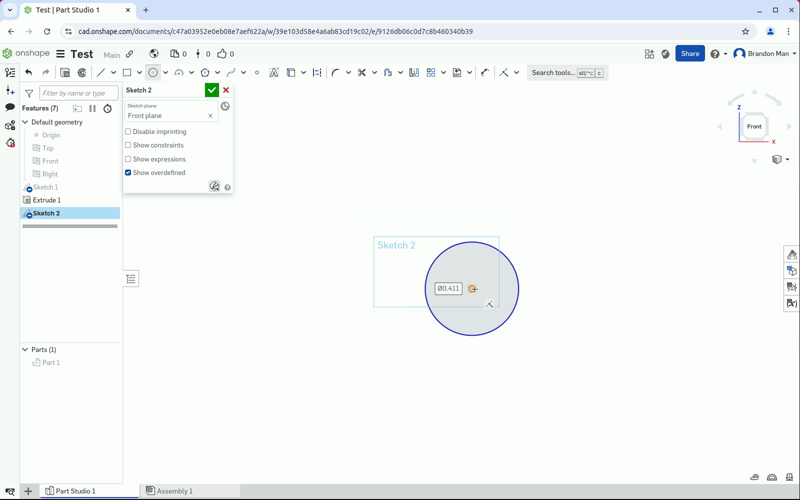
scroll(-6)
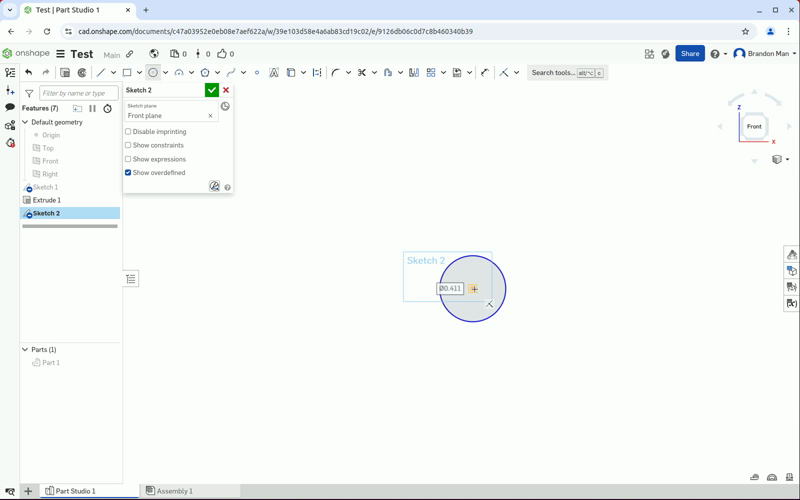
scroll(-6)
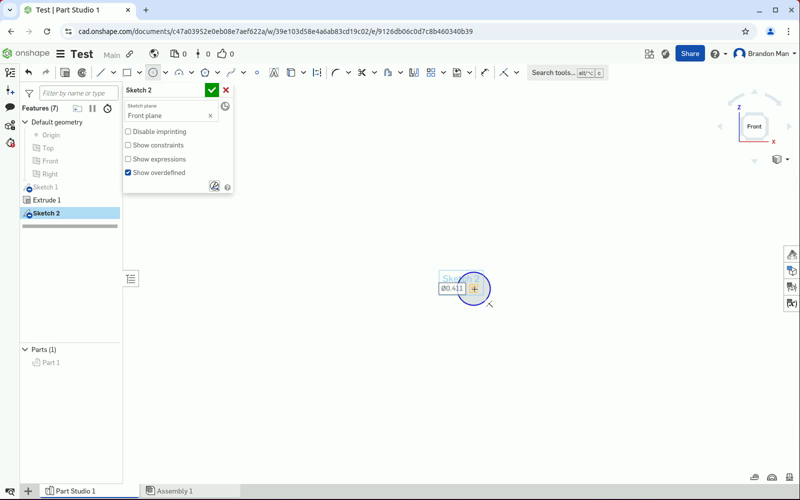
key(esc)
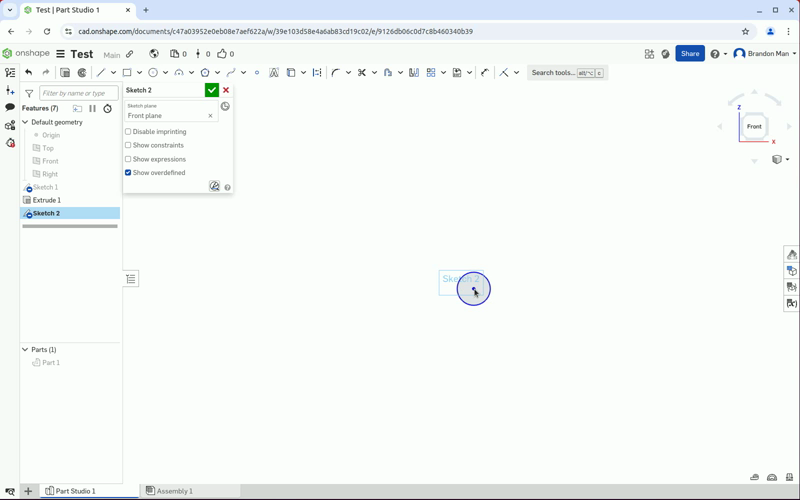
mouse_move(459, 286)
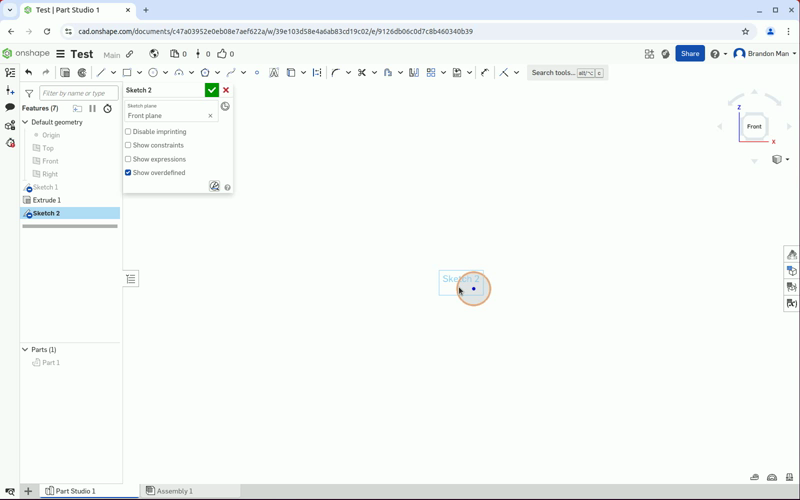
scroll(6)
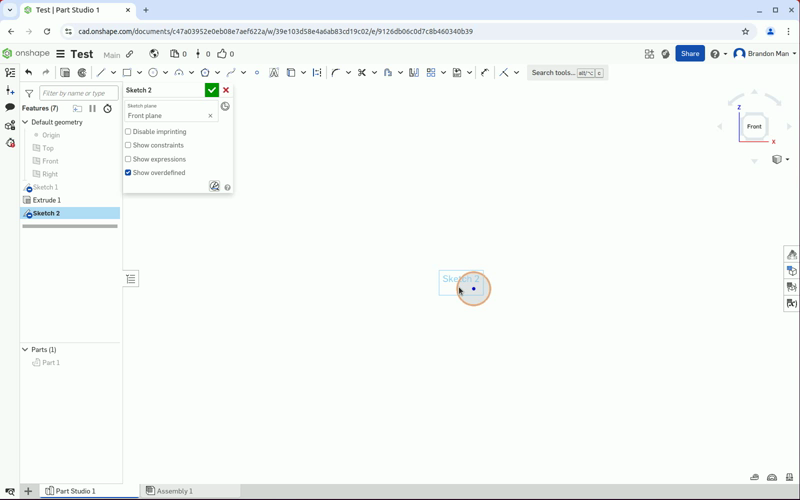
scroll(6)
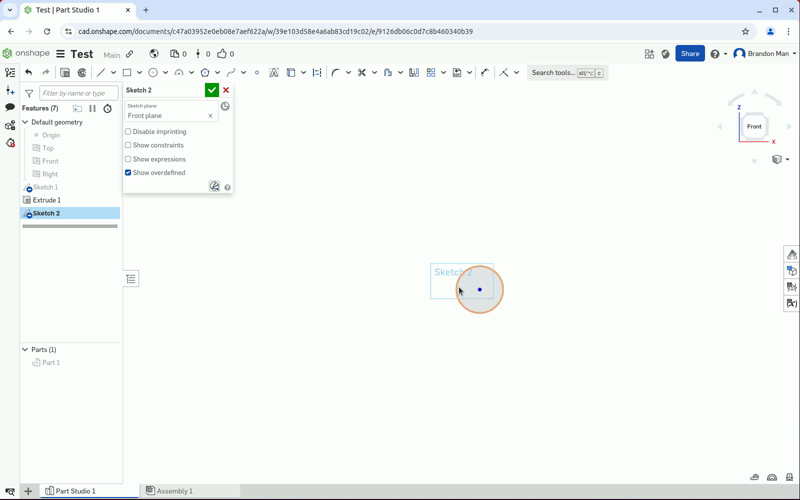
scroll(6)
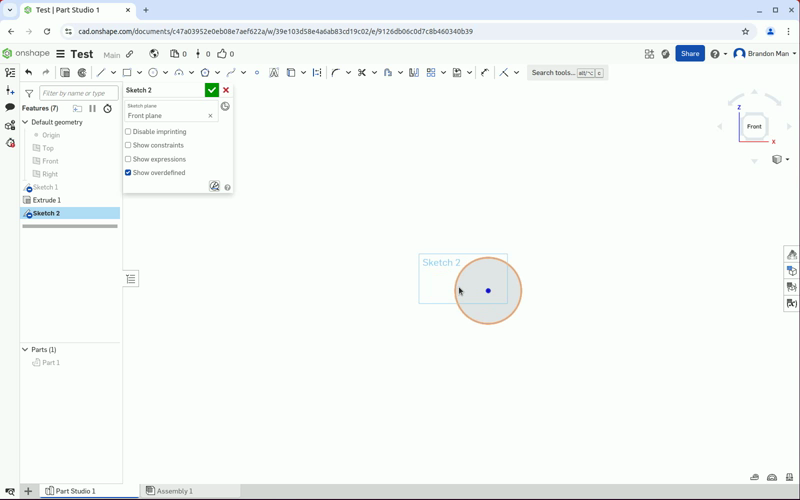
scroll(6)
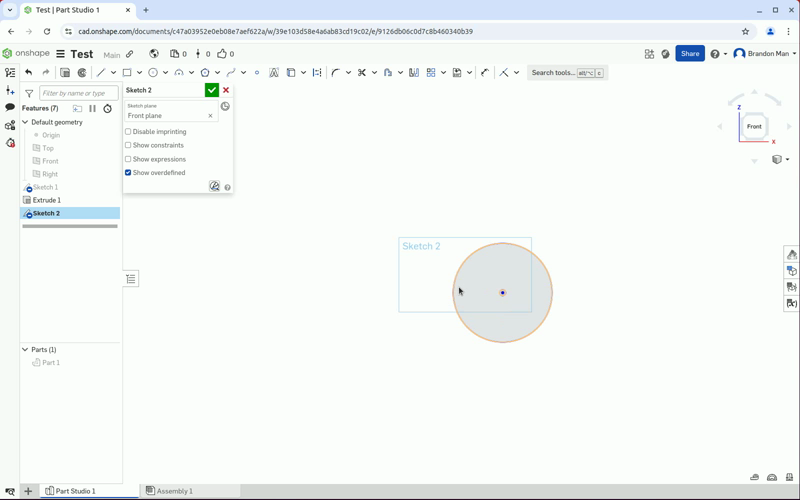
scroll(6)
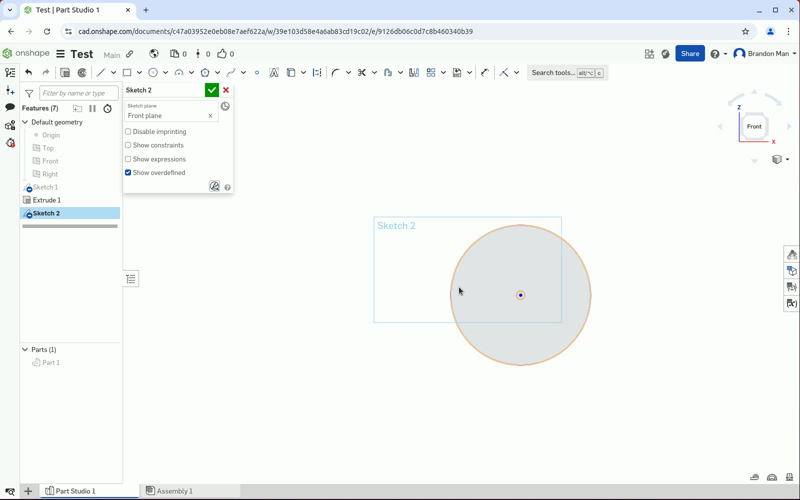
scroll(6)
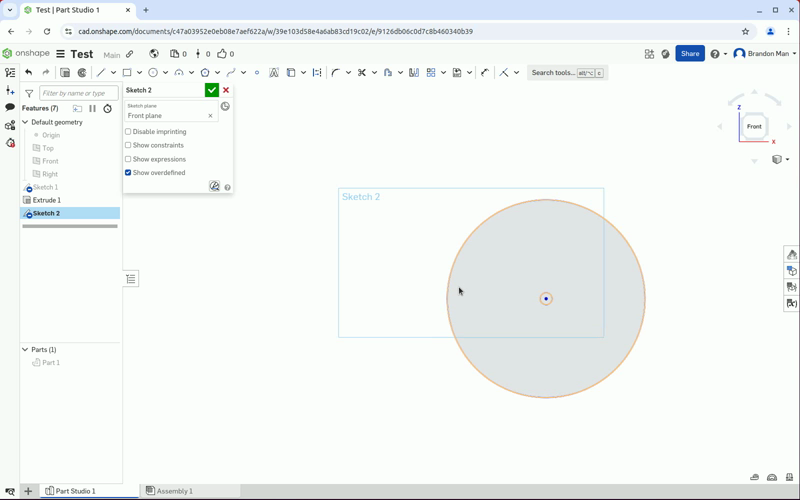
scroll(6)
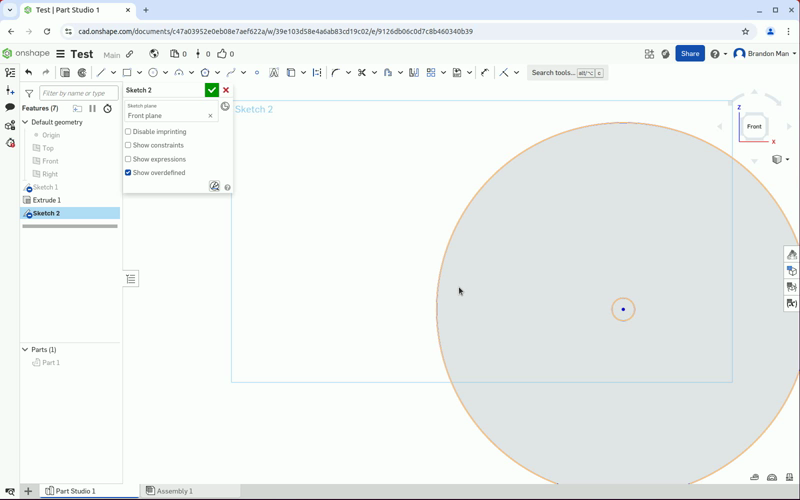
click(459, 286)
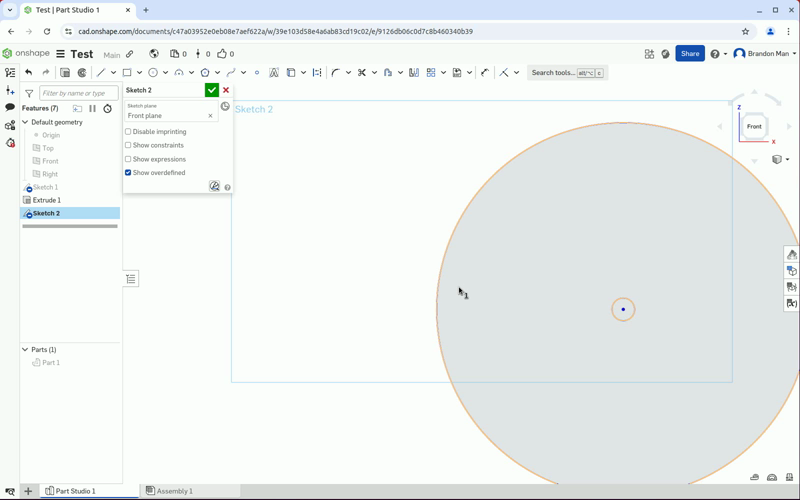
scroll(-6)
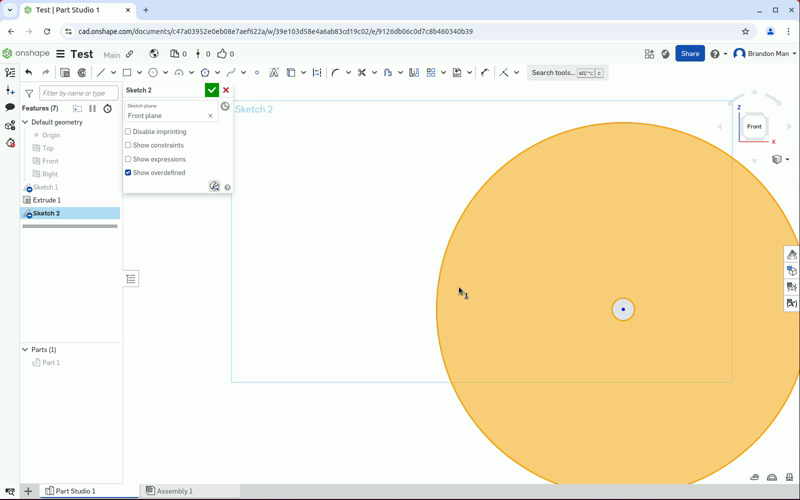
scroll(-6)
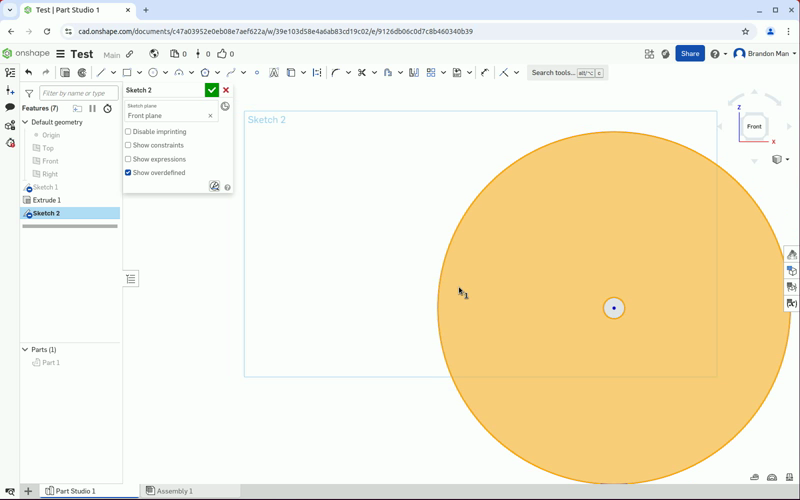
scroll(-6)
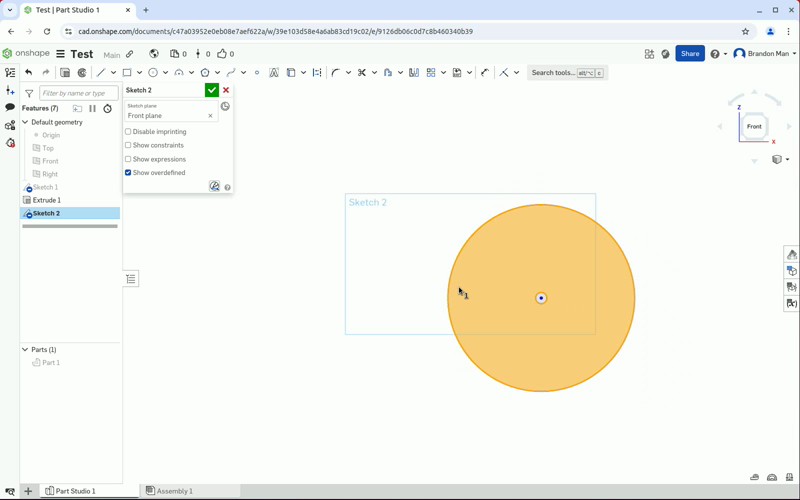
scroll(-6)
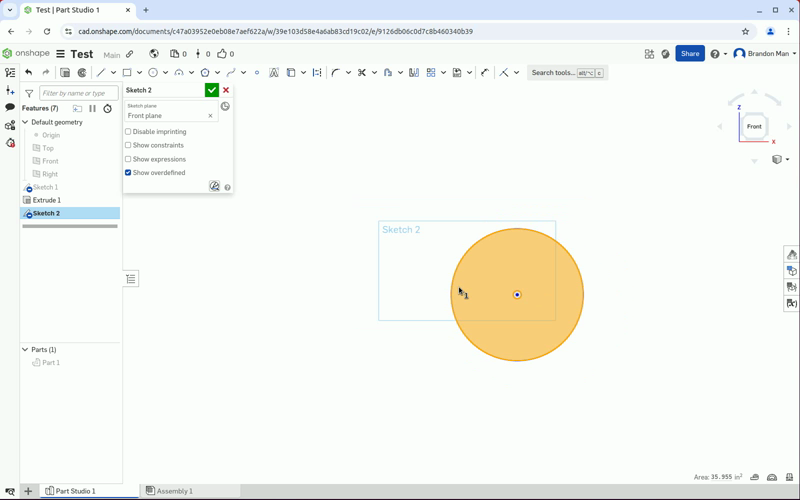
scroll(-6)
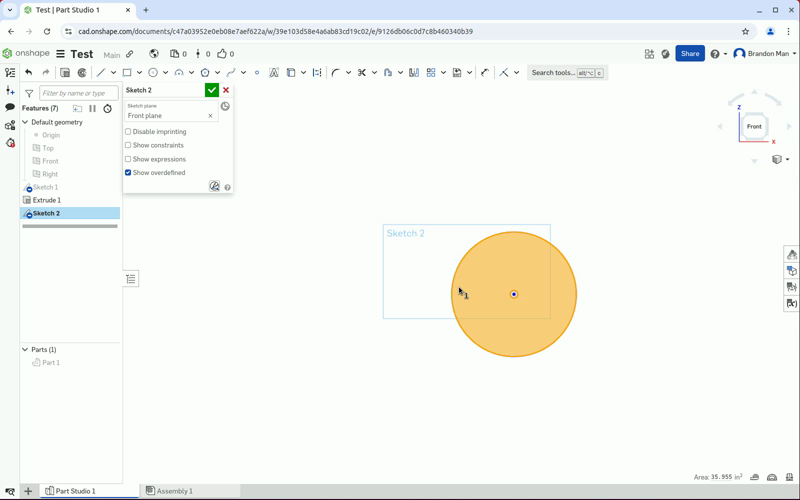
scroll(-6)
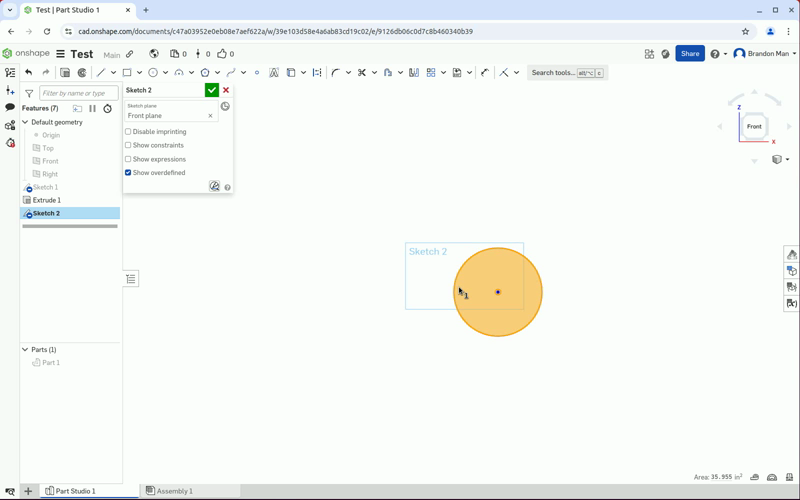
scroll(-6)
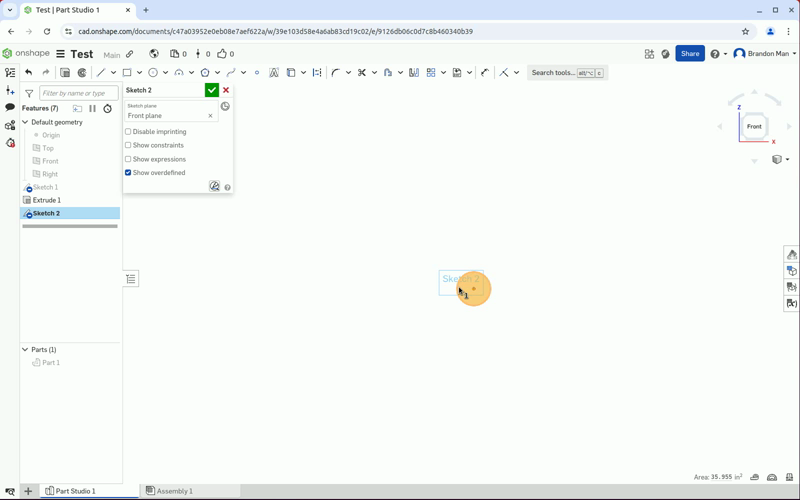
mouse_move(73, 352)
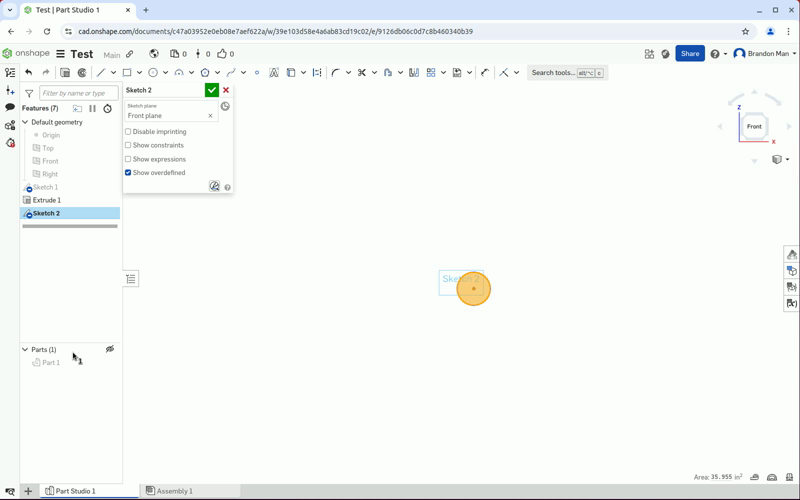
key(shift+y)
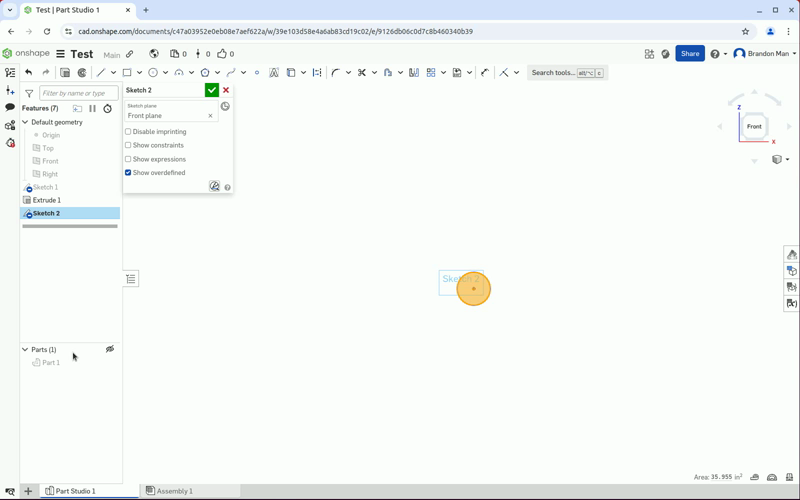
key(shift+e)
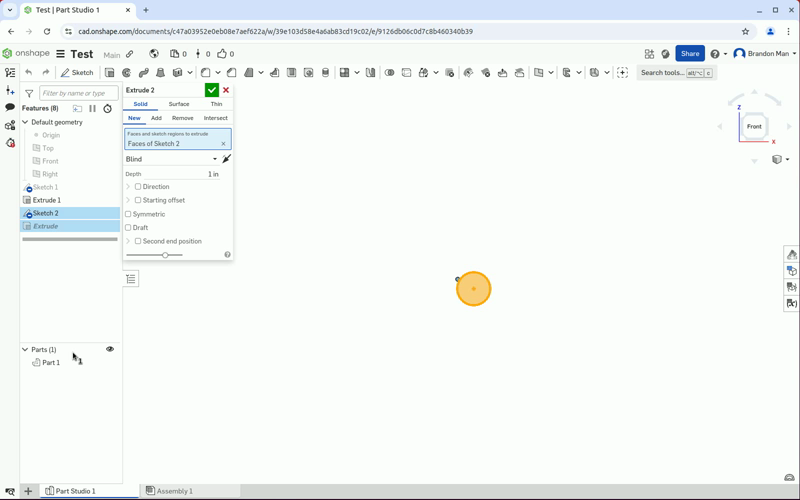
mouse_move(143, 106)
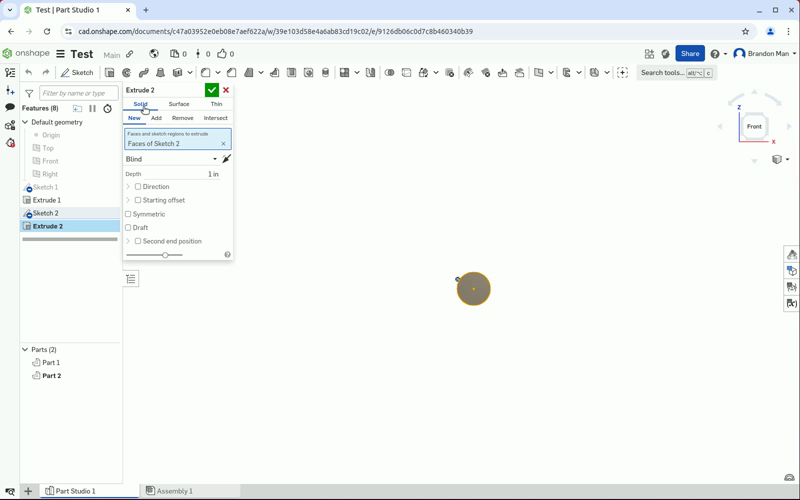
click(143, 106)
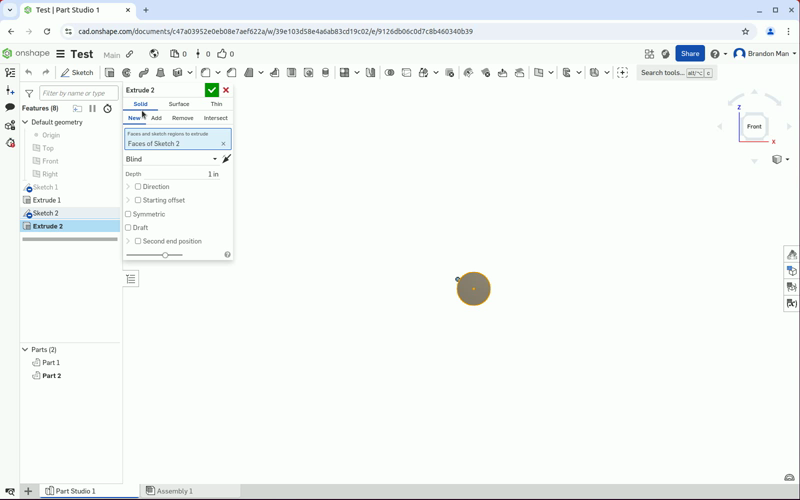
mouse_move(137, 120)
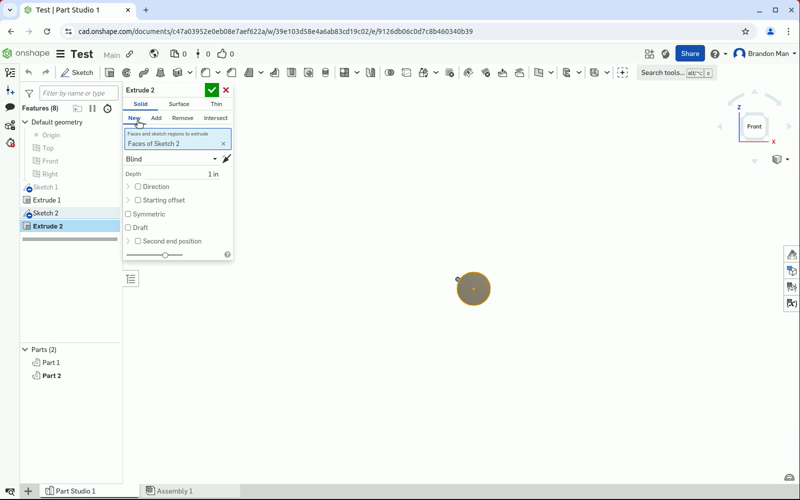
click(137, 120)
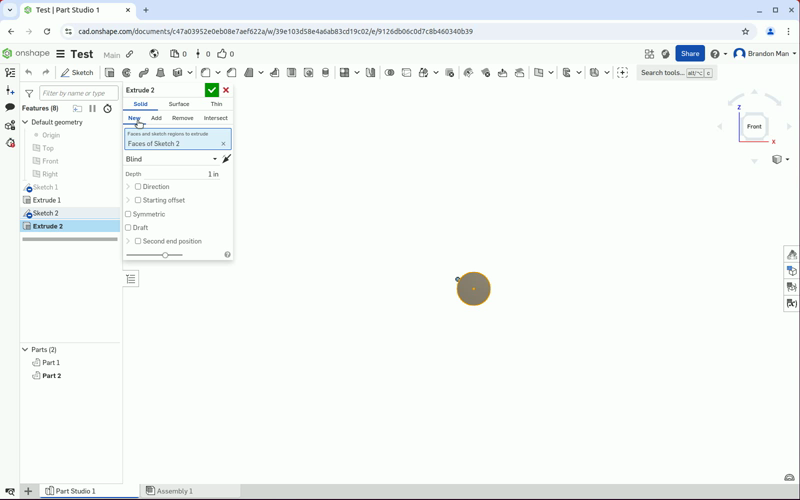
key(tab, 4)
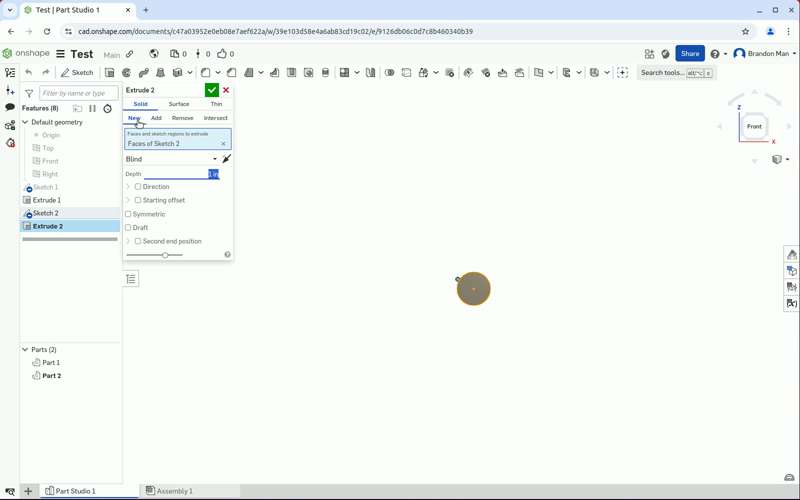
text(1.926)
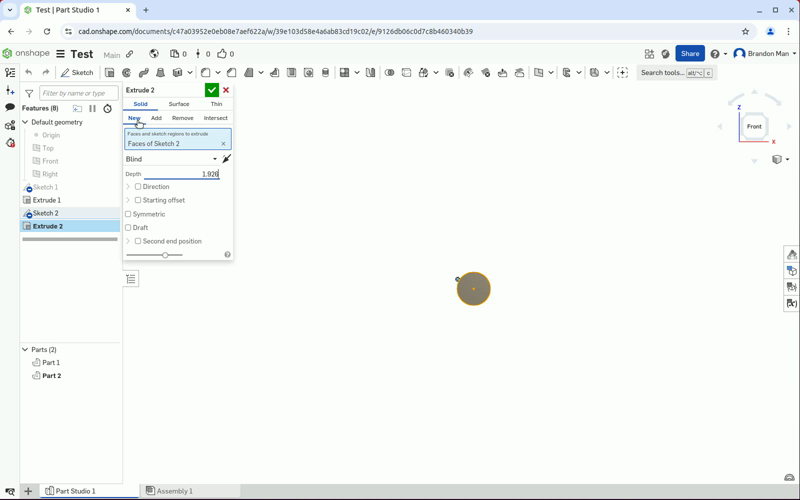
key(enter)
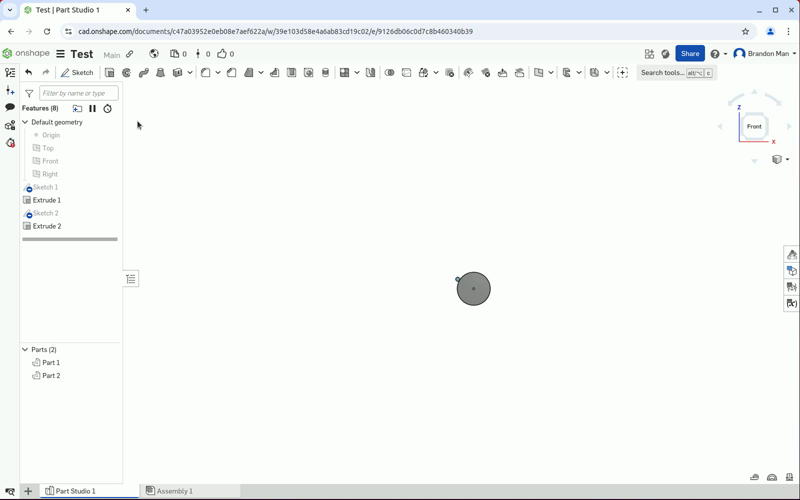
key(shift+h)
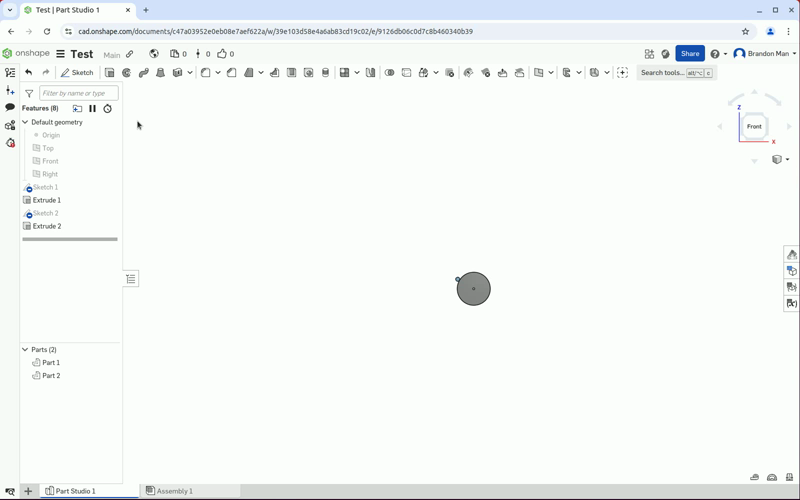
key(shift+h)
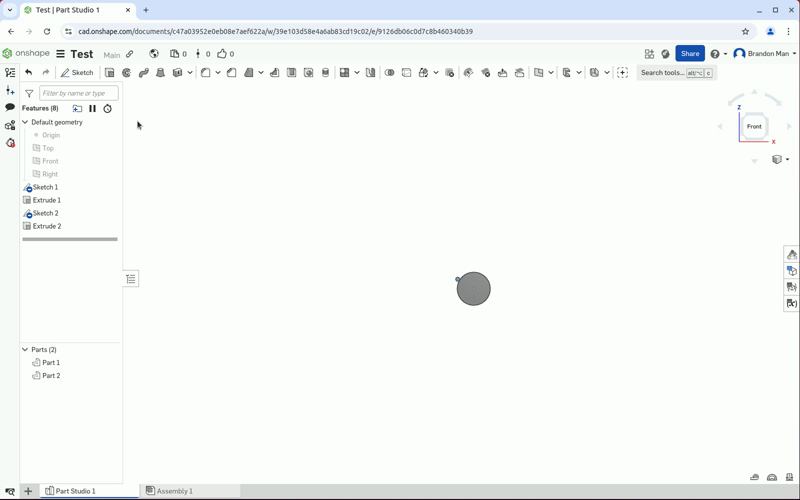
key(shift+7)
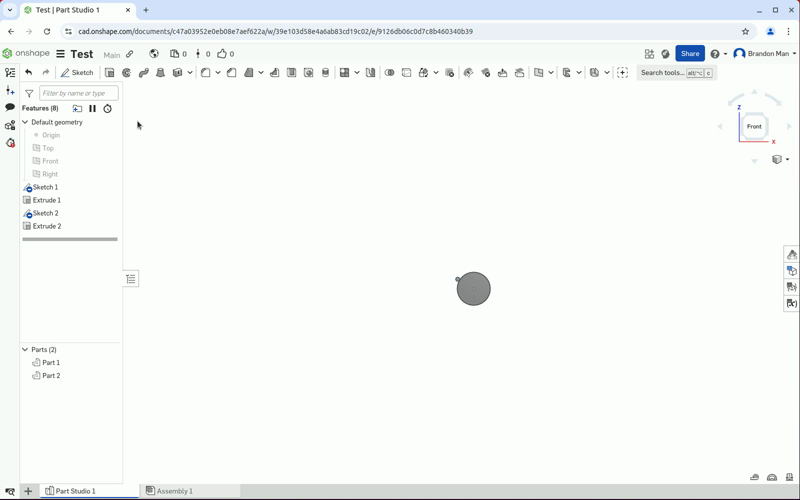
key(left, 2)
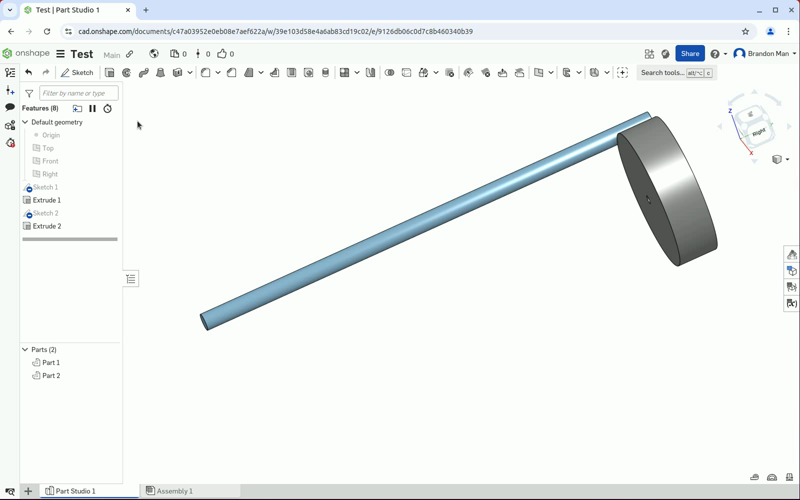
key(down, 2)
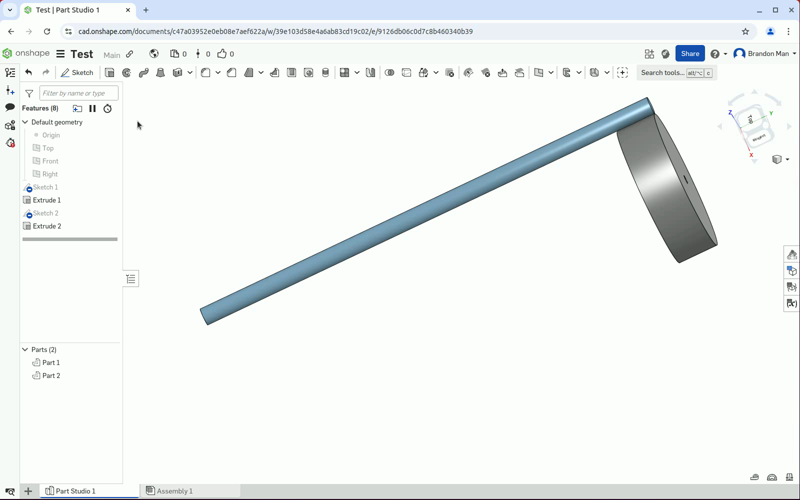
key(up, 2)
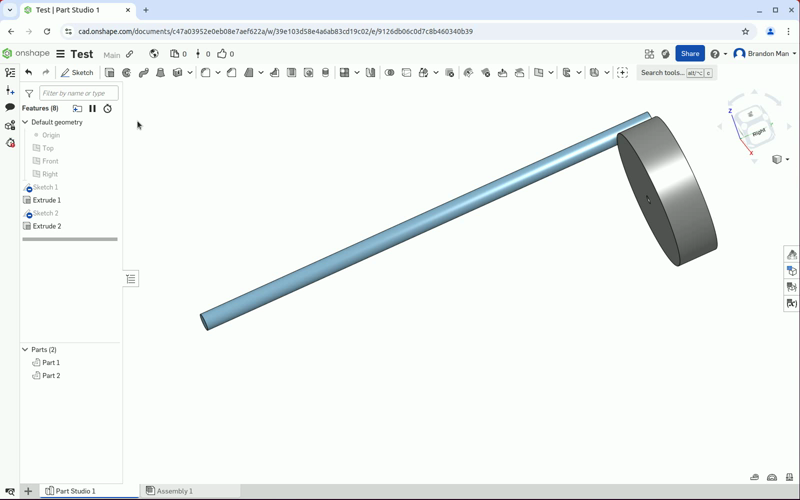
key(right, 2)
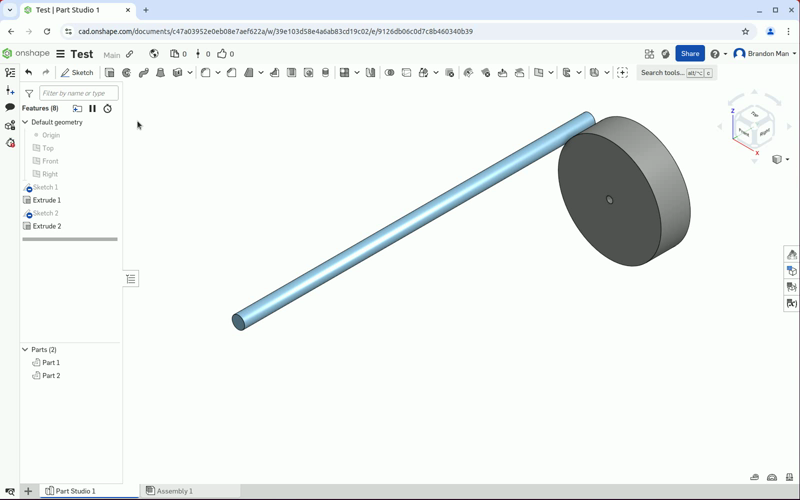
mouse_move(73, 189)
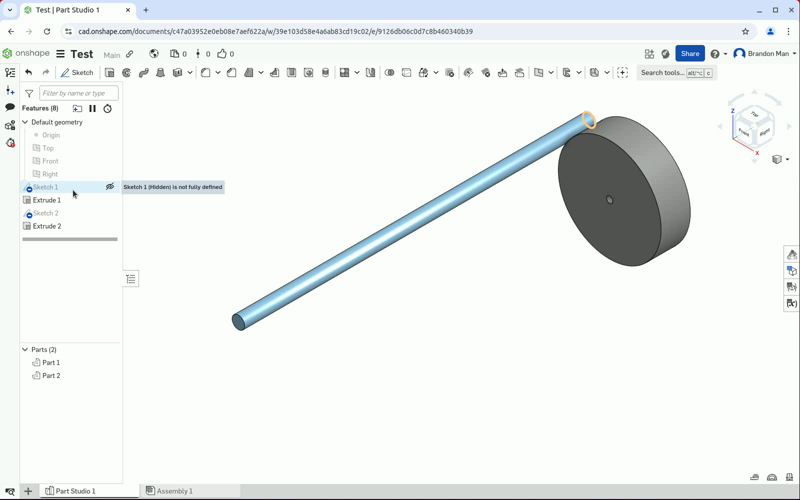
click(73, 189)